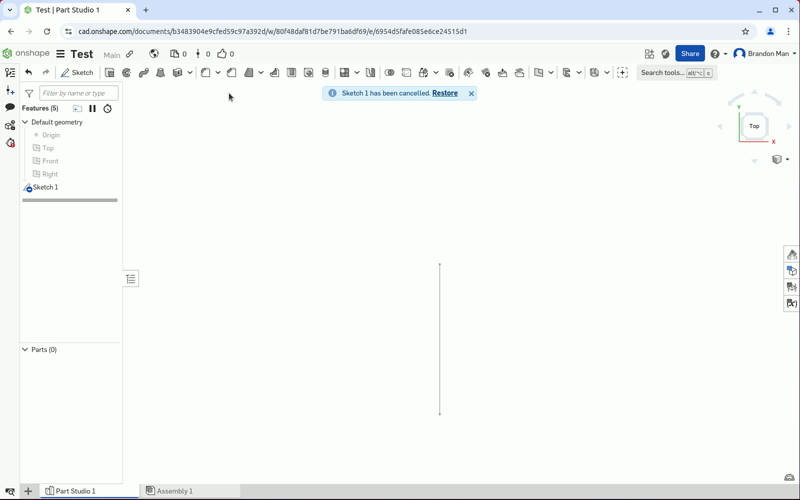
key(shift+h)
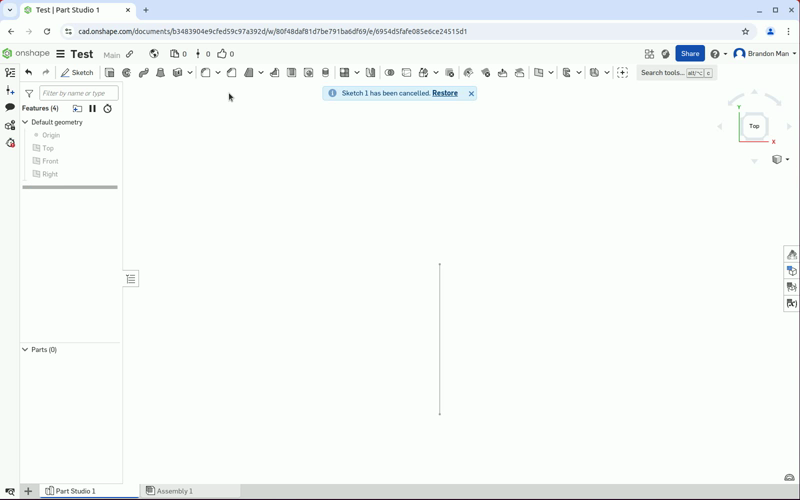
key(shift+s)
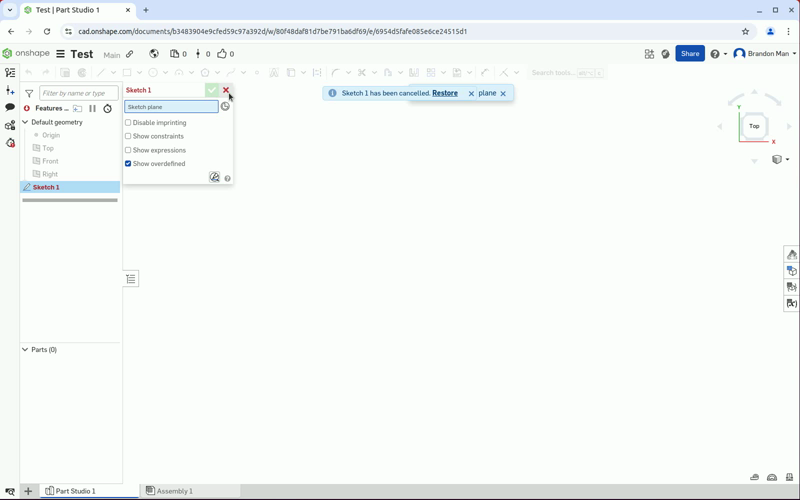
mouse_move(73, 150)
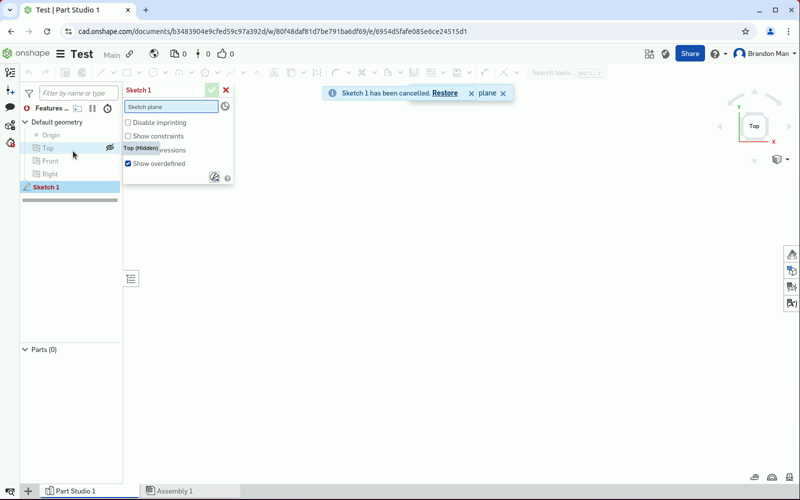
click(73, 150)
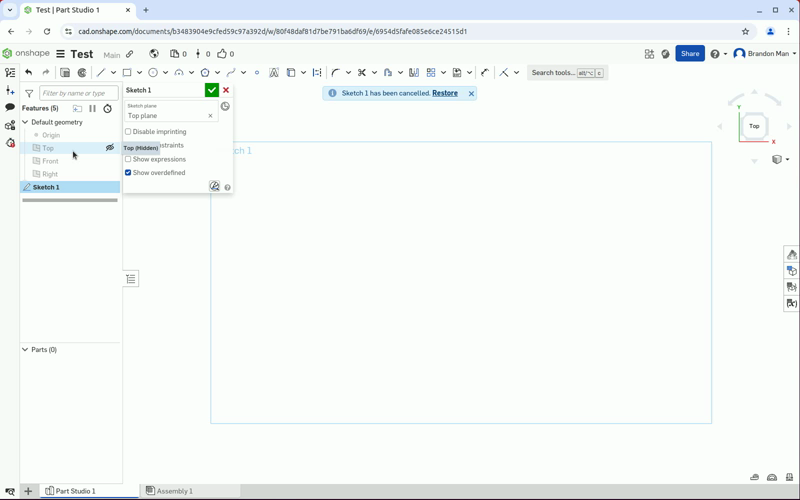
mouse_move(73, 352)
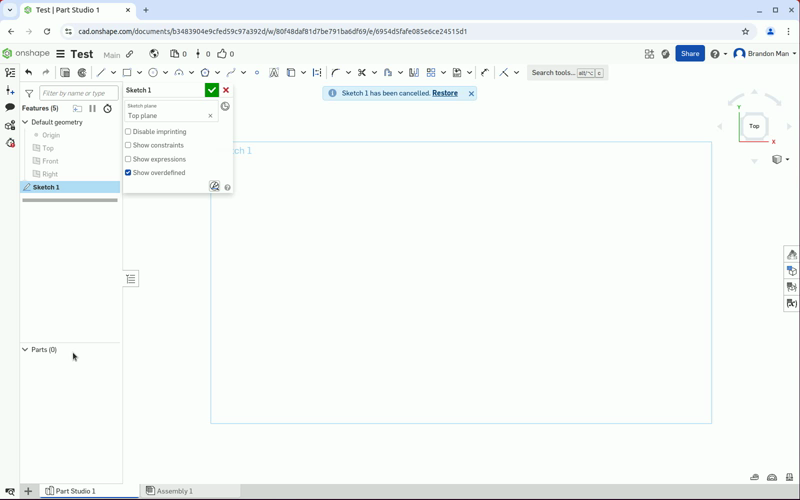
key(y)
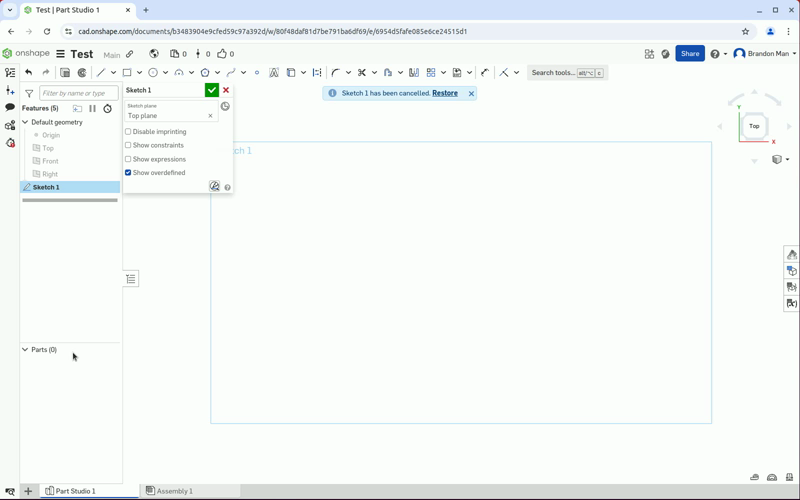
key(l)
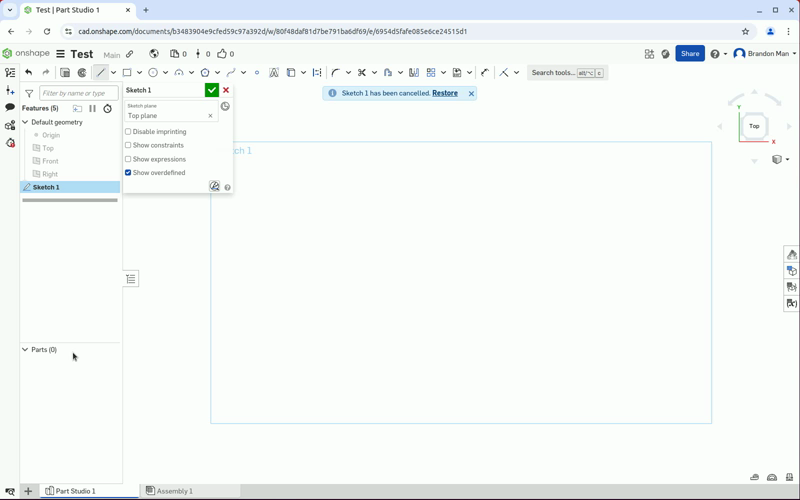
key_down(shift)
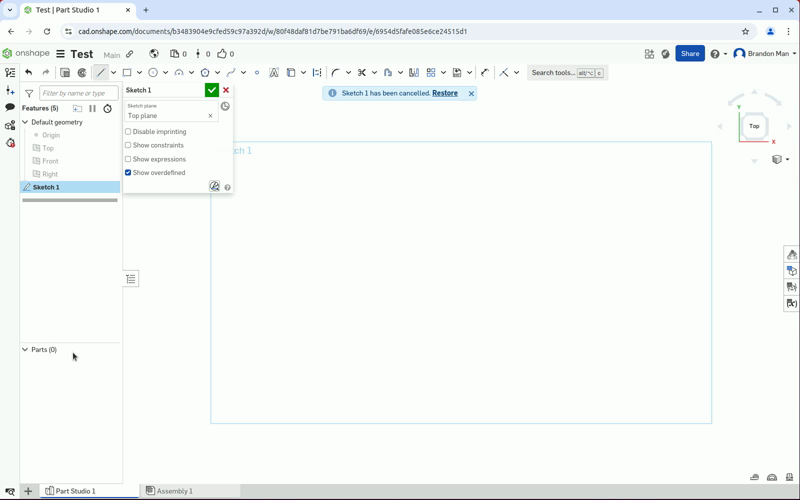
mouse_move(405, 305)
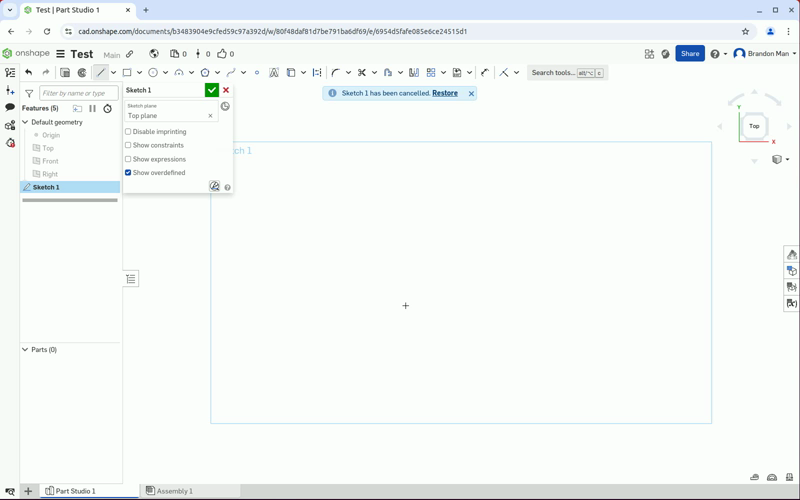
click(405, 305)
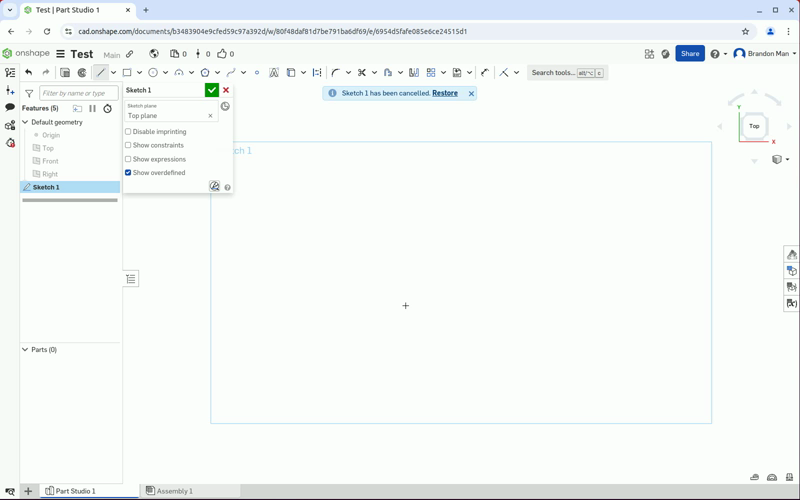
key_up(shift)
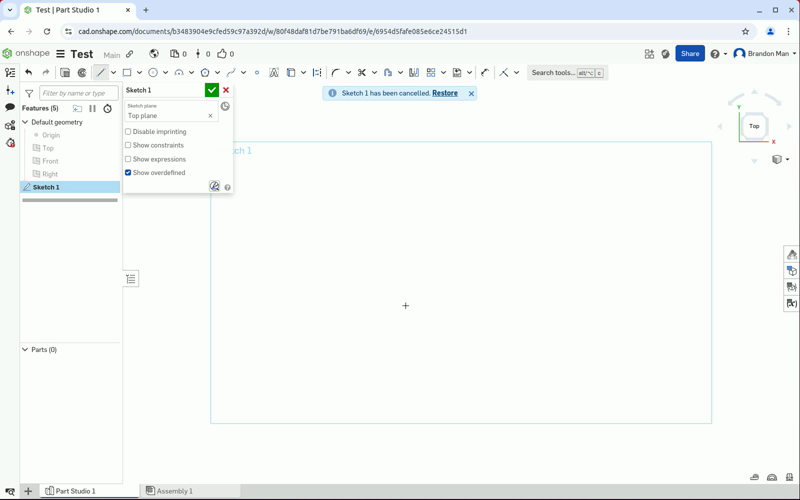
key_down(shift)
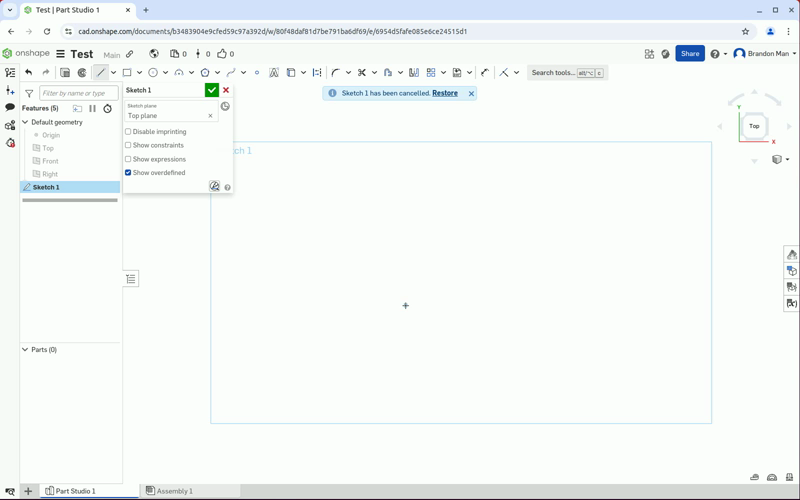
mouse_move(516, 305)
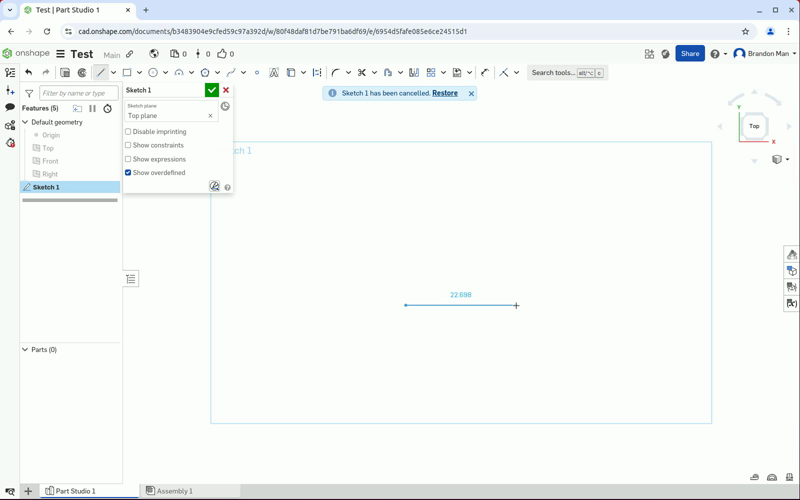
click(516, 305)
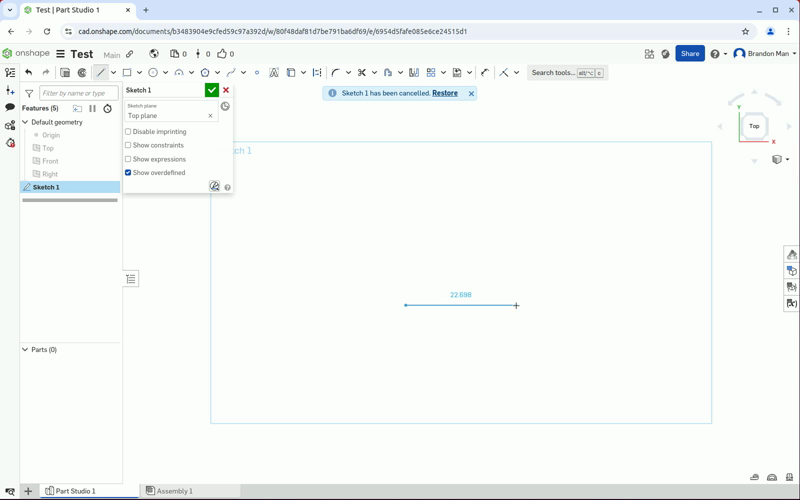
key_up(shift)
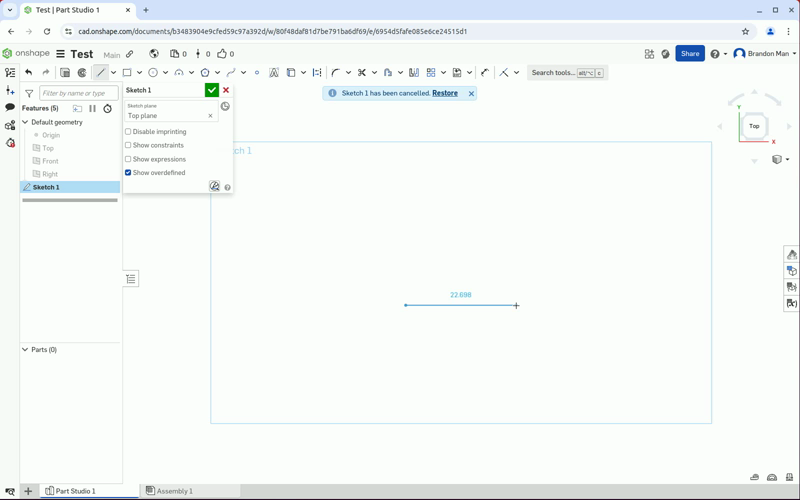
key_down(shift)
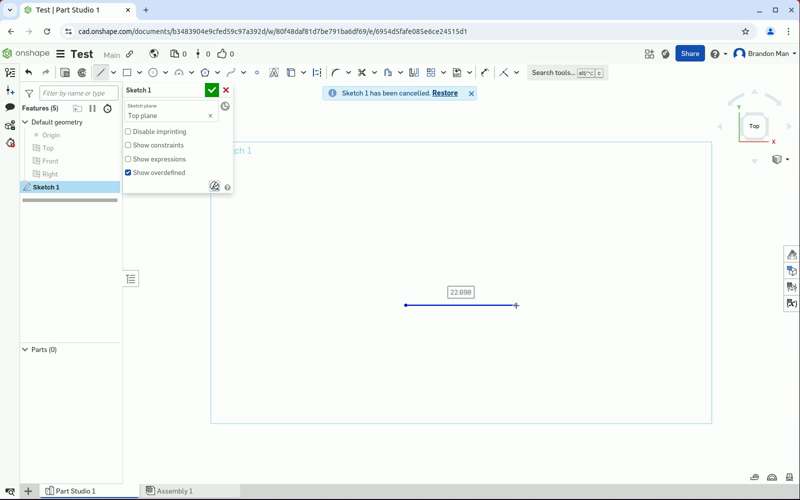
mouse_move(546, 305)
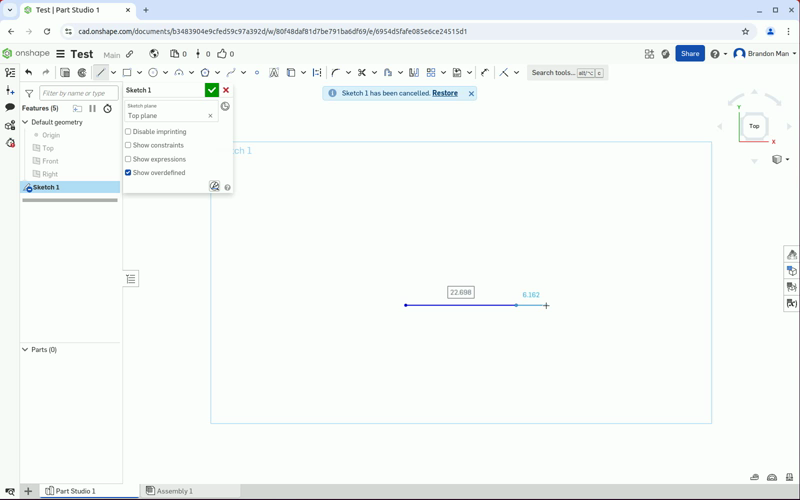
mouse_move(516, 259)
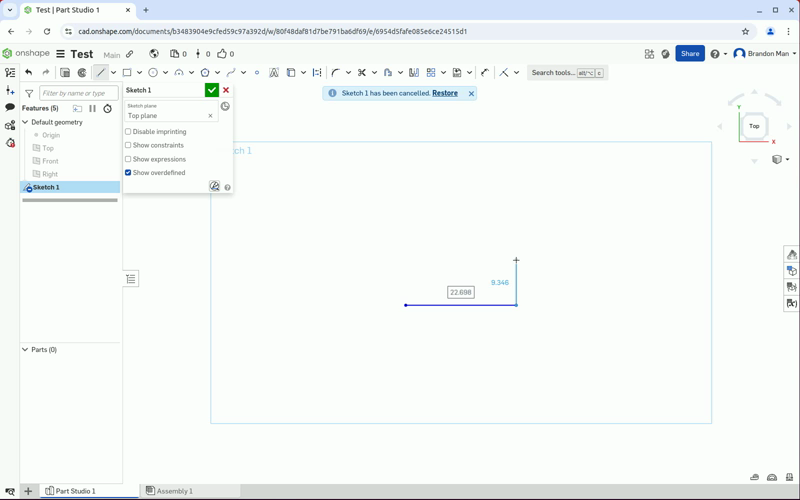
click(516, 259)
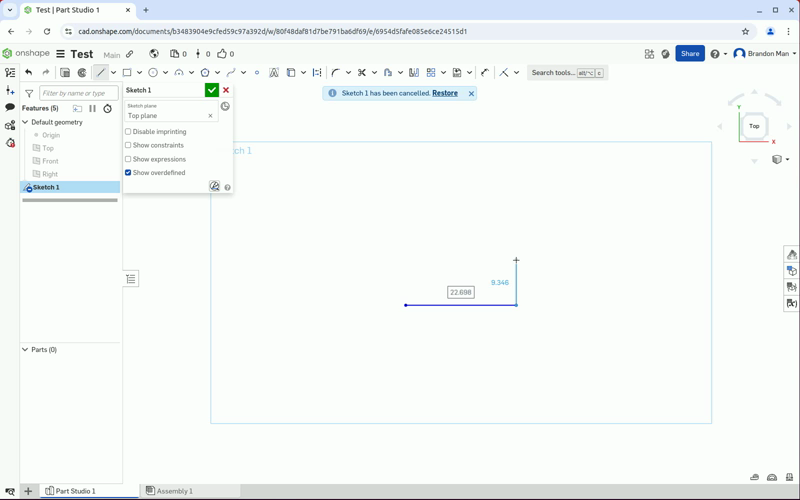
key_up(shift)
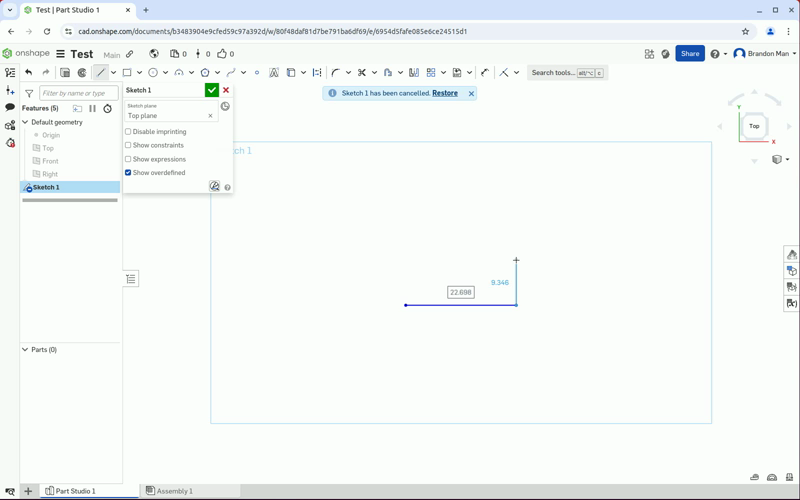
key_down(shift)
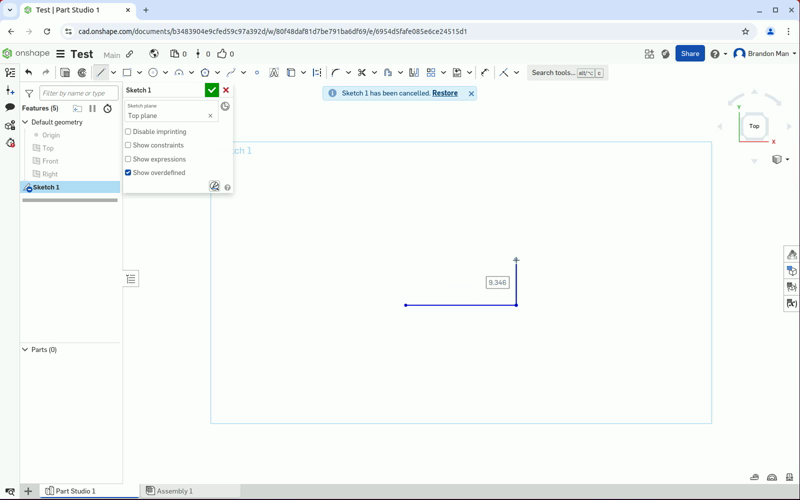
mouse_move(405, 259)
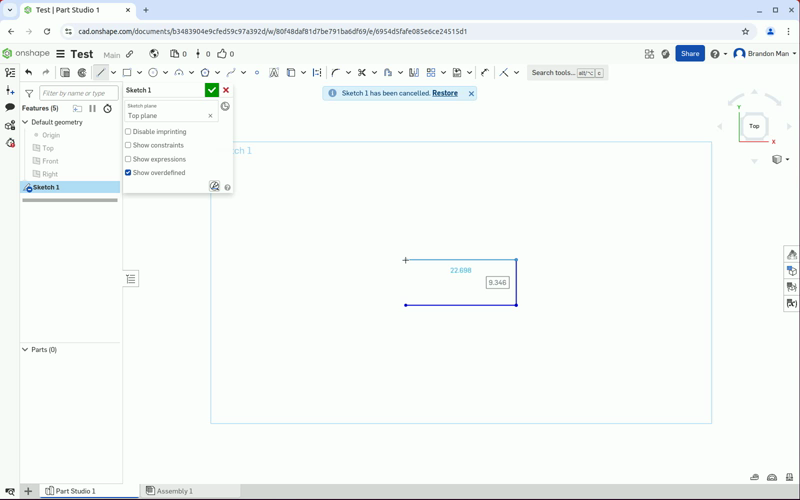
click(405, 259)
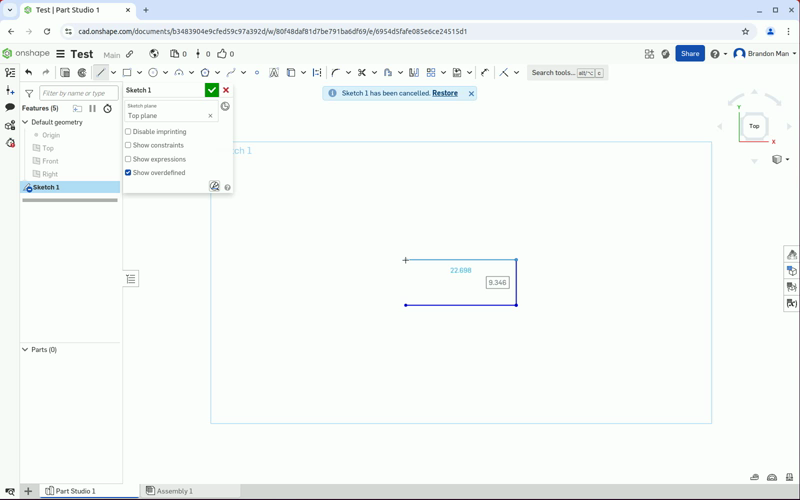
key_up(shift)
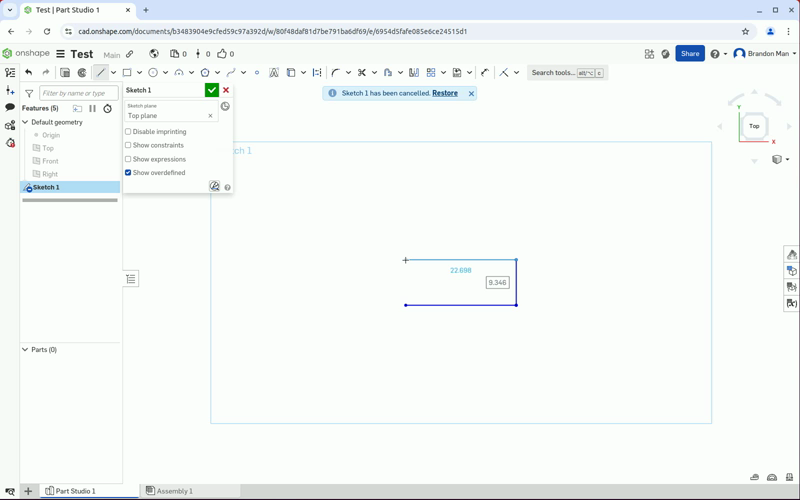
mouse_move(435, 259)
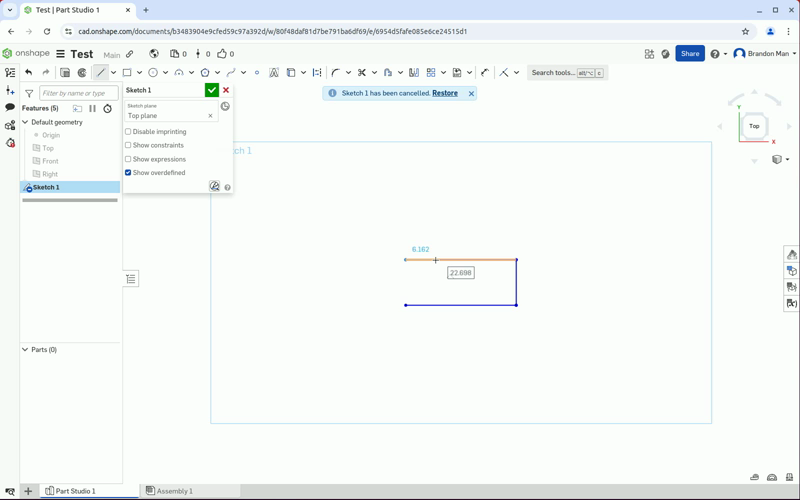
key_down(shift)
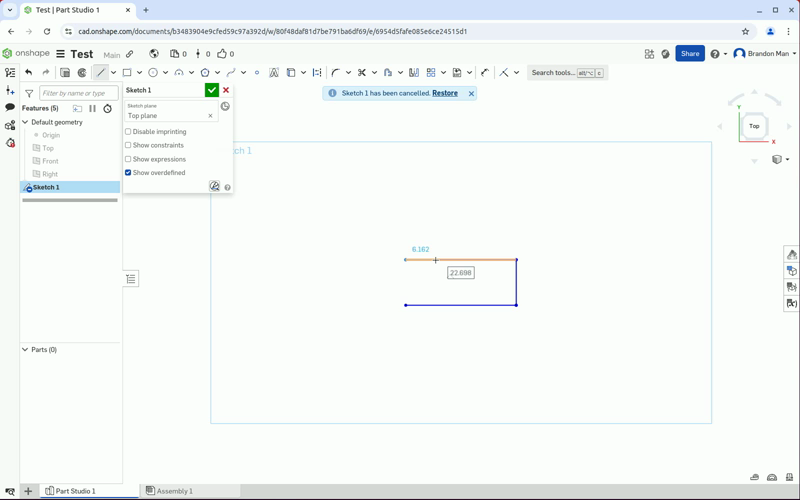
mouse_move(405, 305)
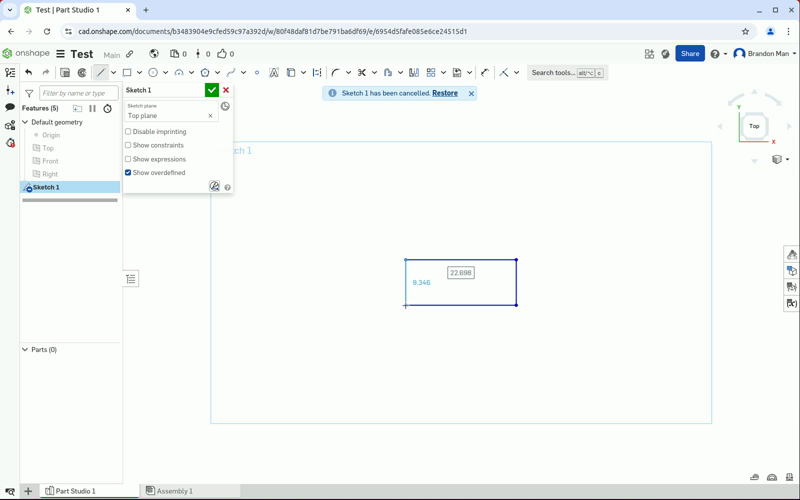
key_up(shift)
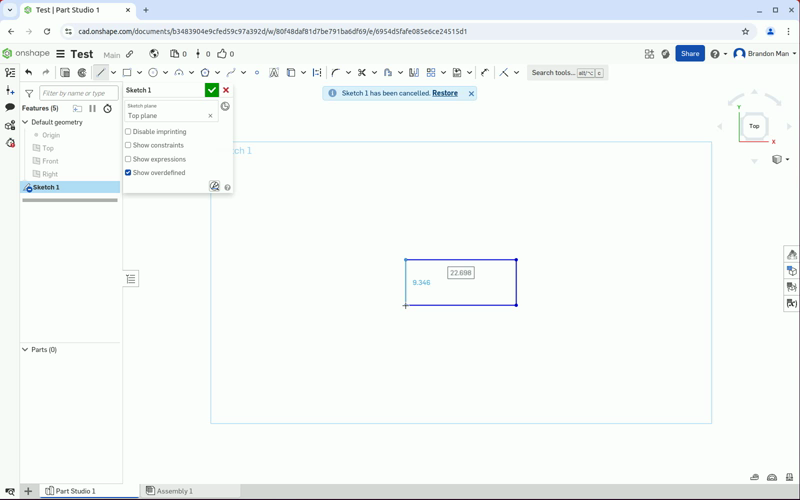
click(405, 305)
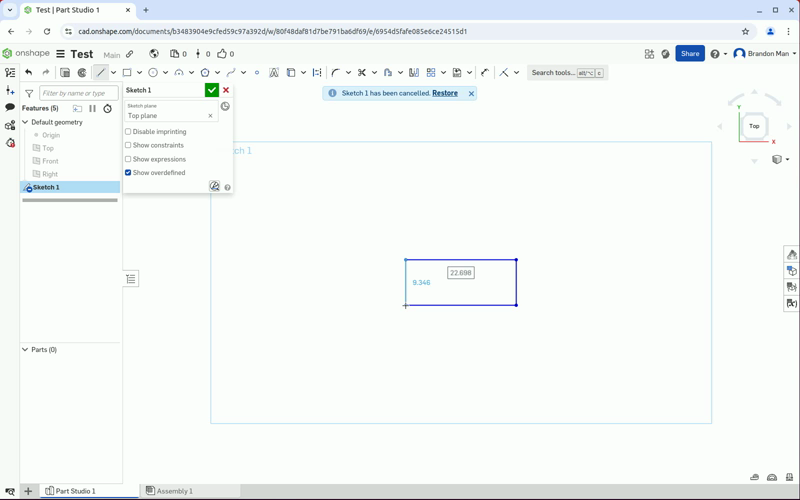
key(esc)
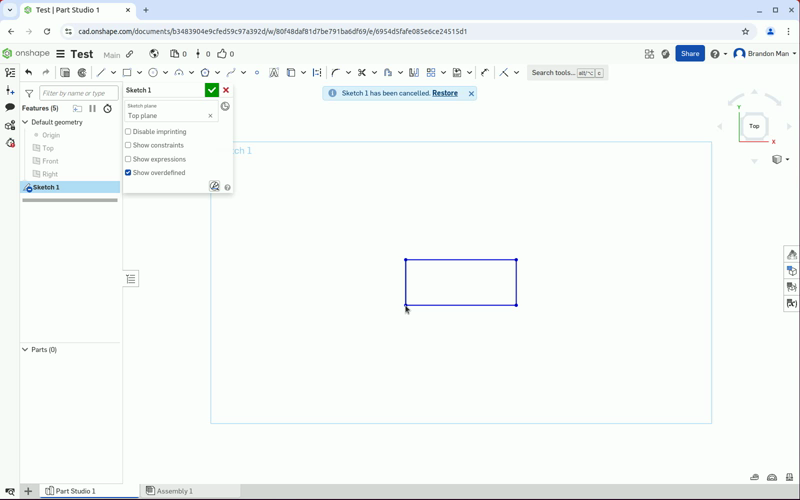
mouse_move(445, 265)
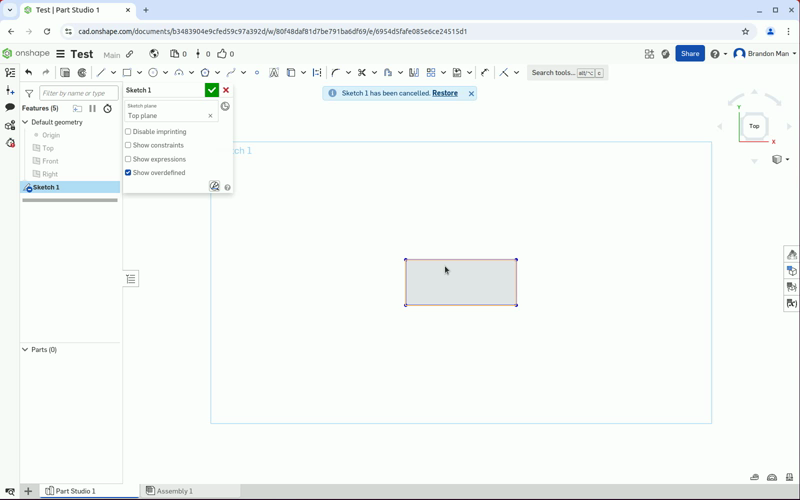
click(445, 265)
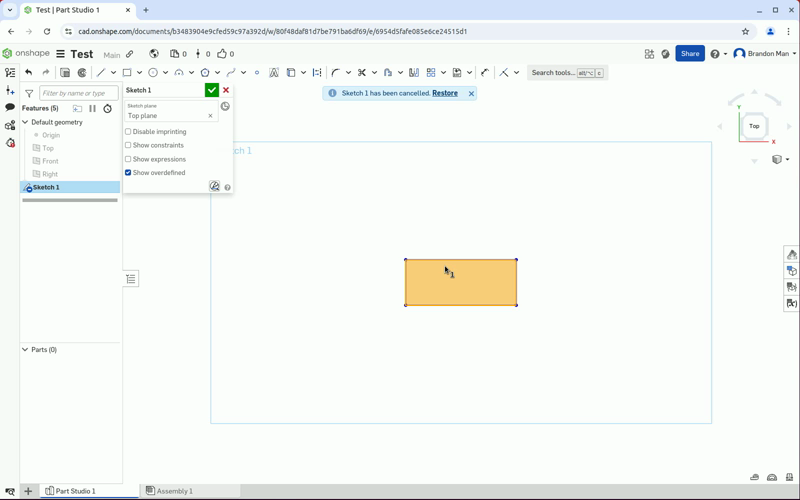
mouse_move(73, 352)
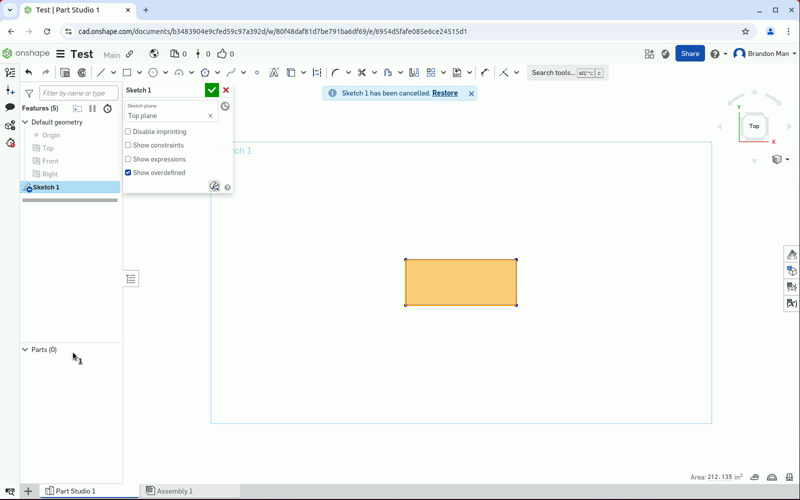
key(shift+y)
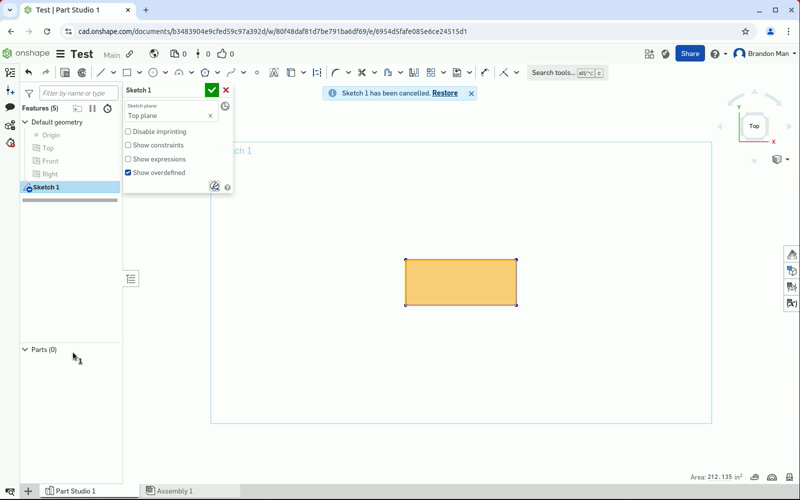
key(shift+e)
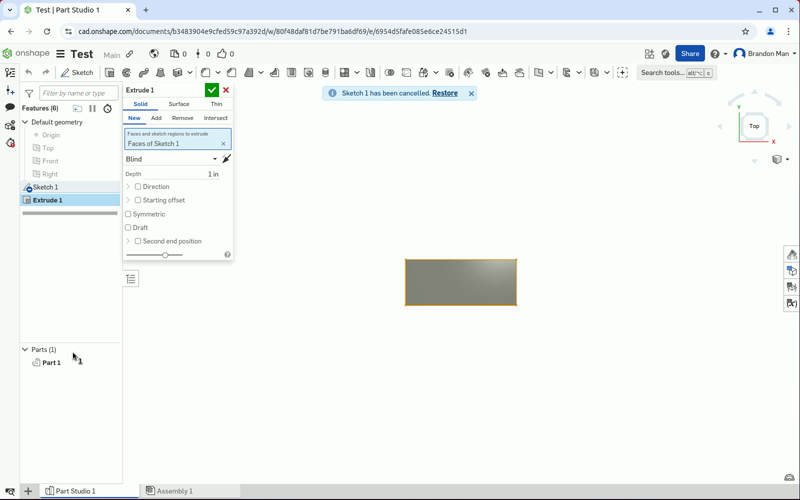
mouse_move(143, 106)
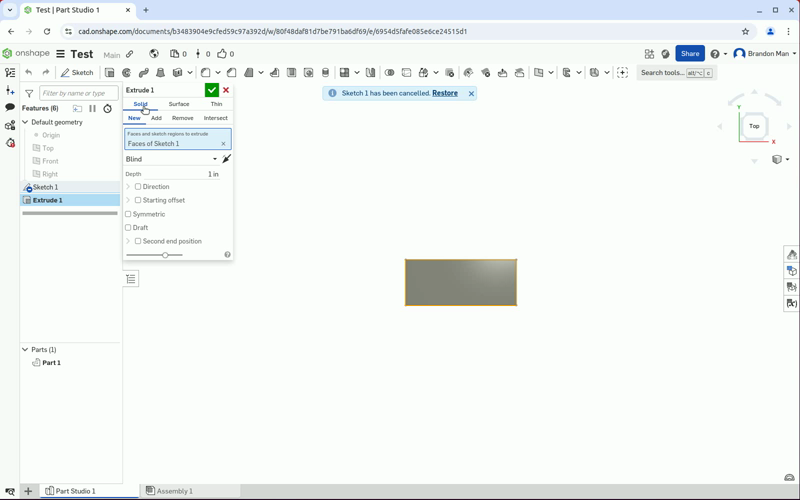
click(143, 106)
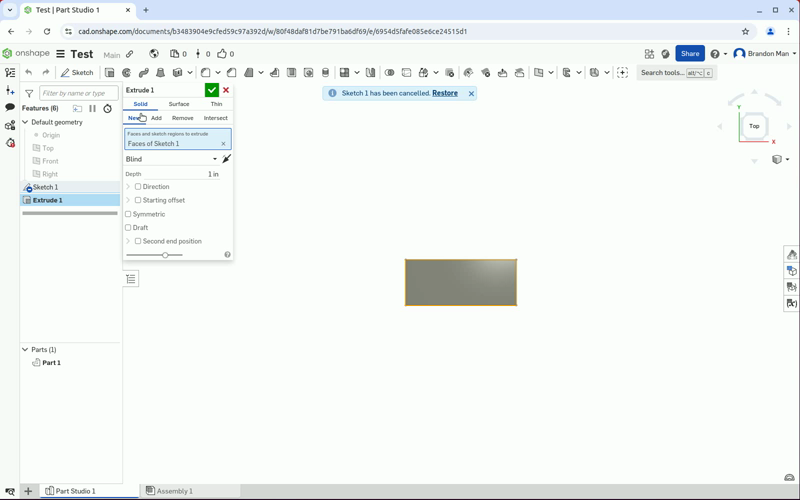
mouse_move(137, 120)
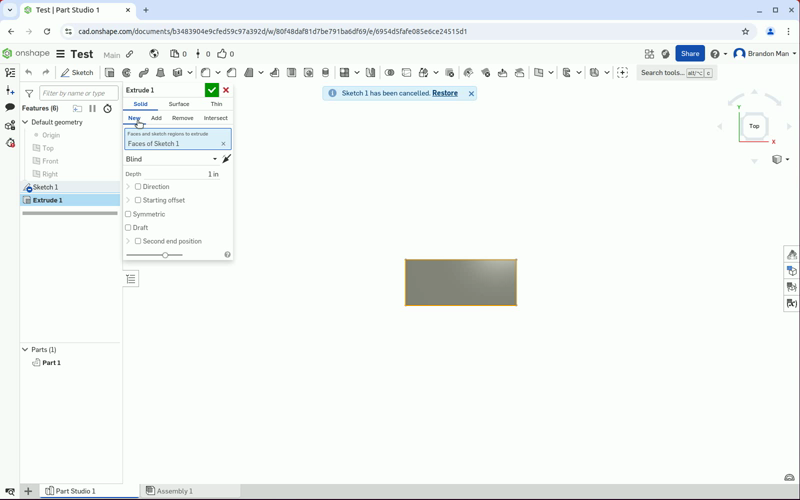
click(137, 120)
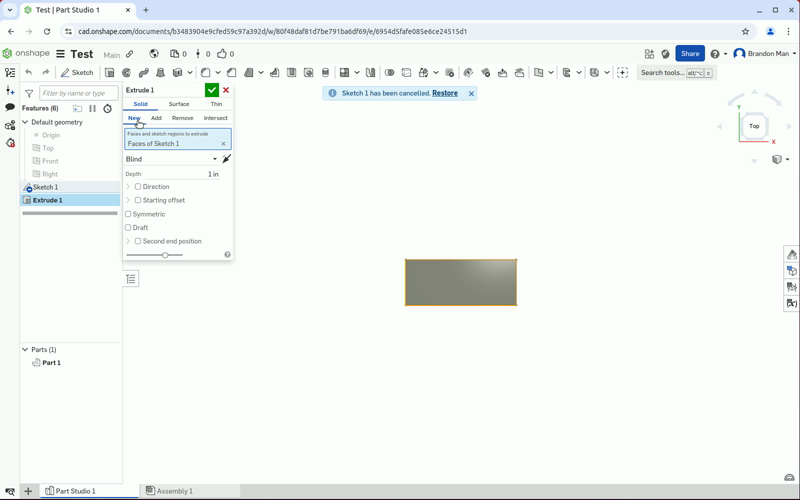
key(tab, 4)
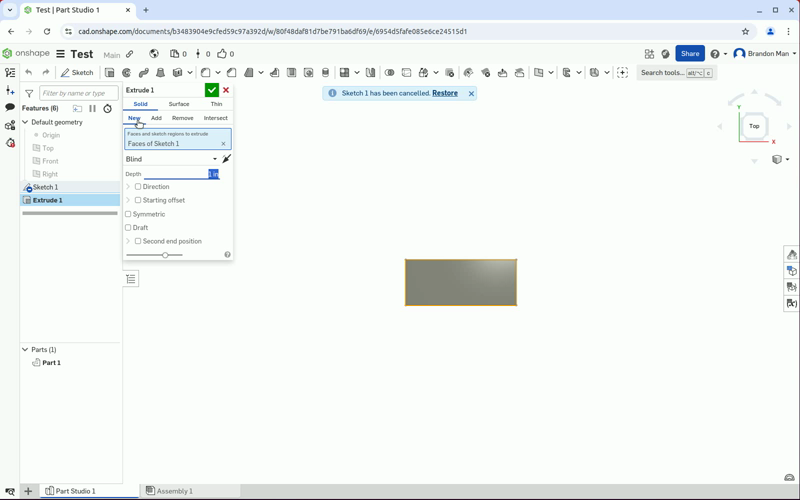
text(9.388)
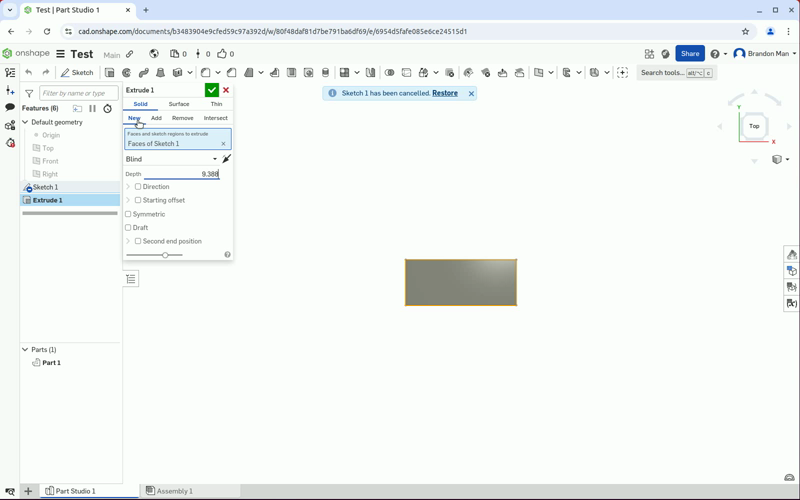
key(enter)
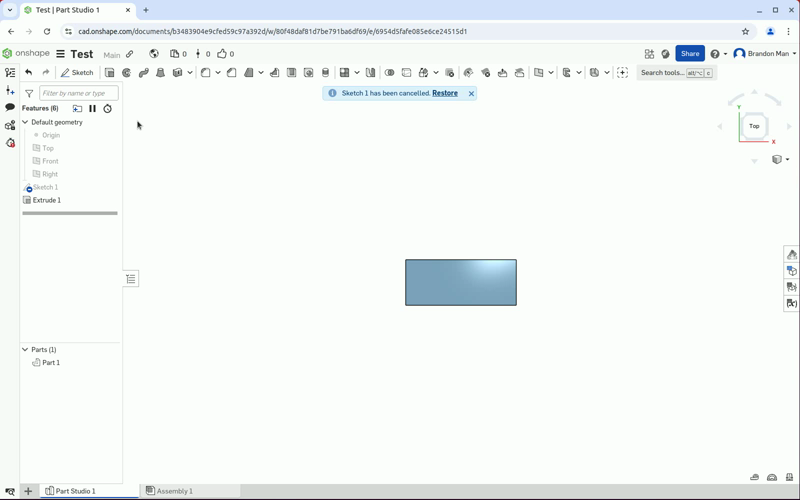
key(shift+h)
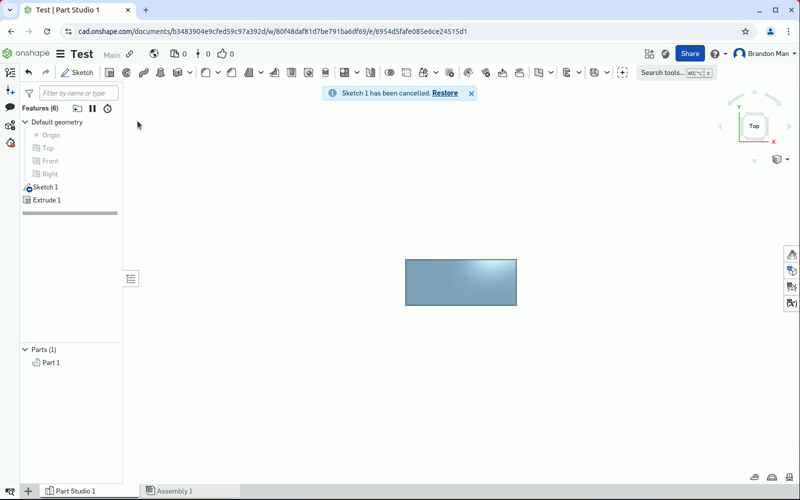
key(shift+h)
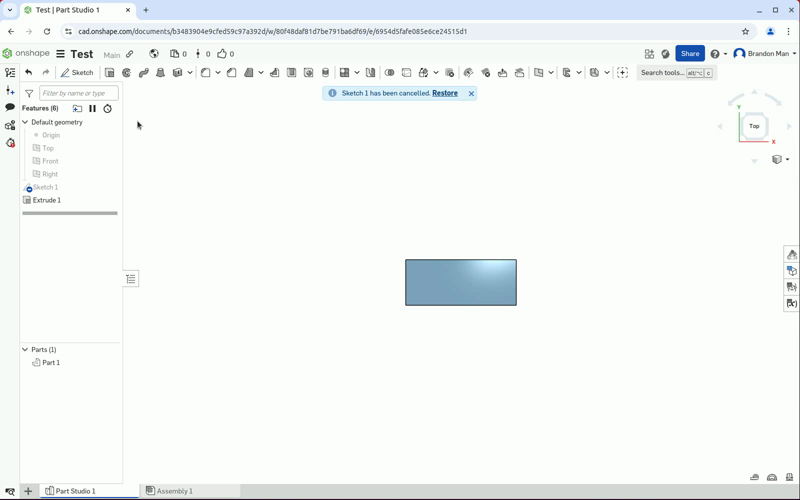
mouse_move(73, 189)
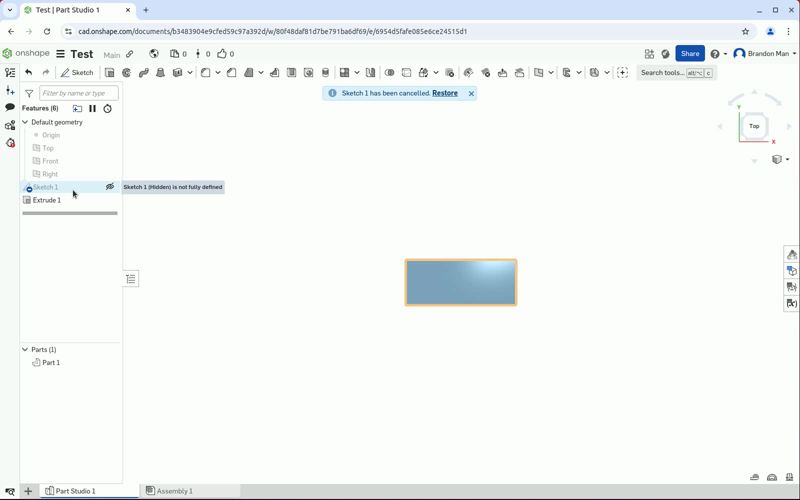
click(73, 189)
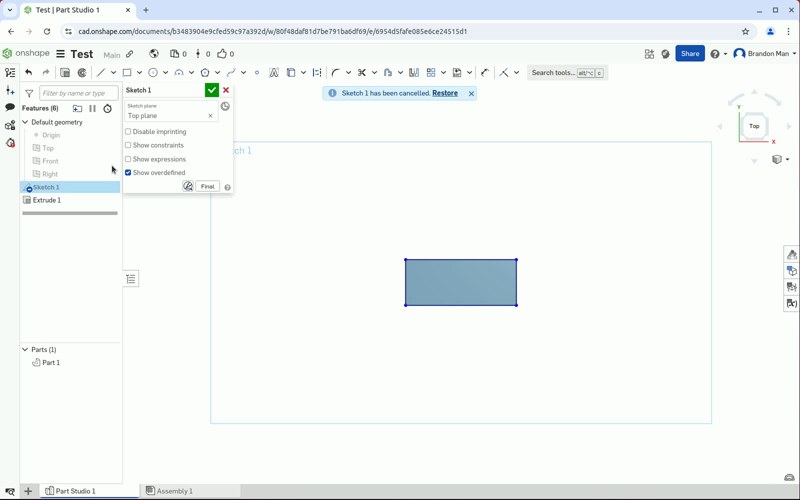
mouse_move(229, 92)
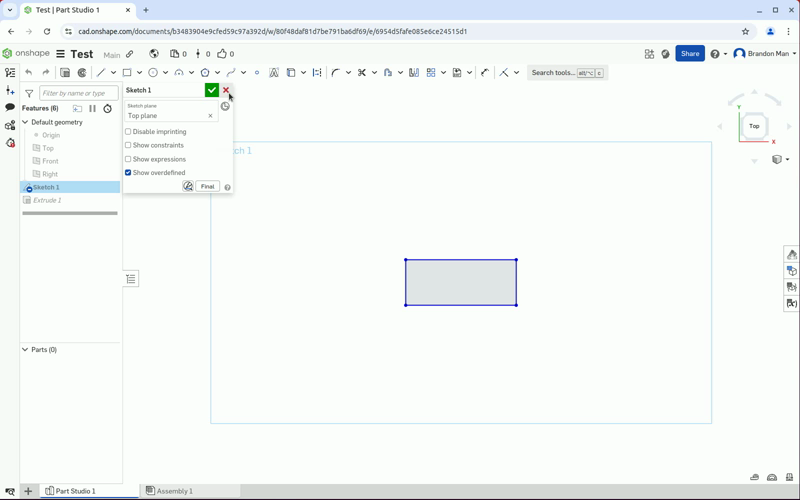
click(229, 92)
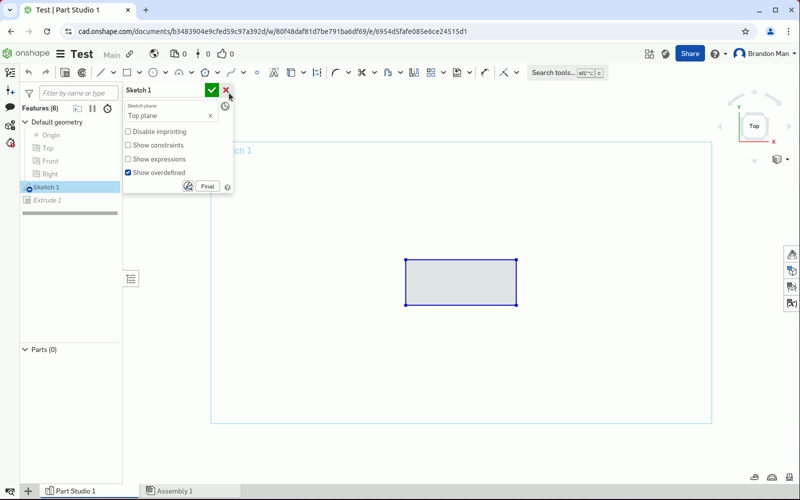
key(shift+s)
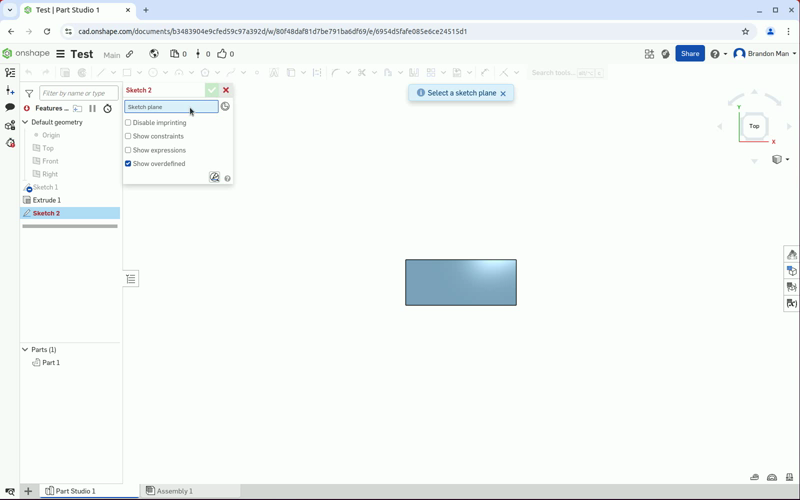
mouse_move(73, 150)
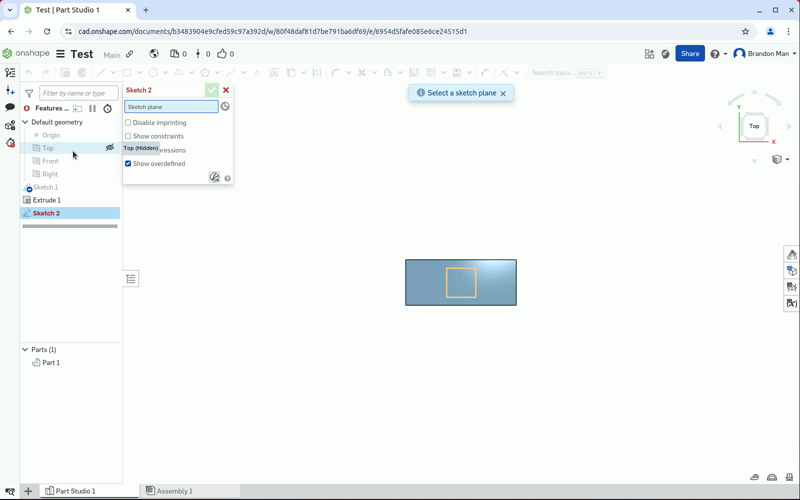
click(73, 150)
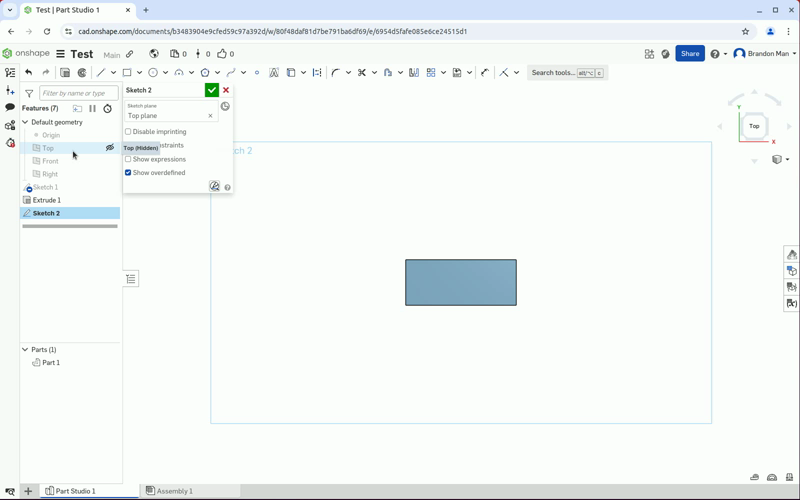
mouse_move(73, 352)
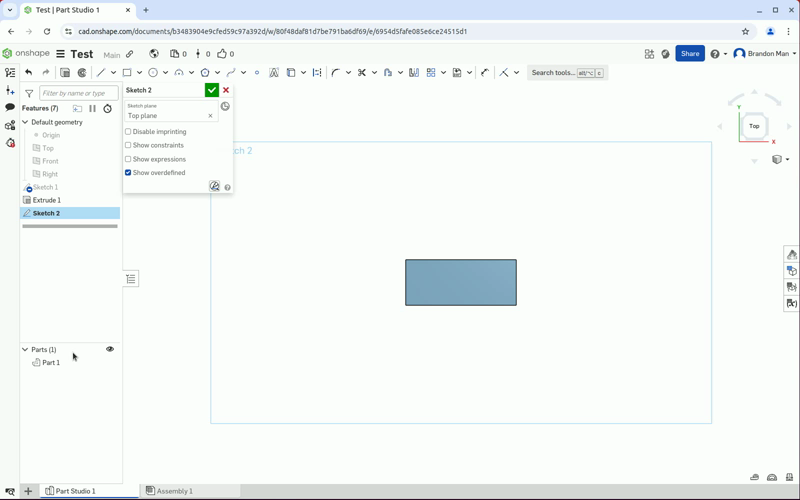
key(y)
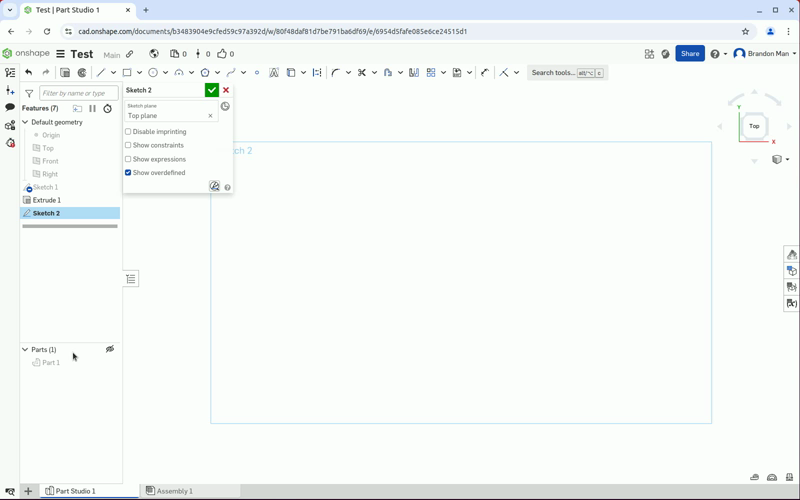
key(l)
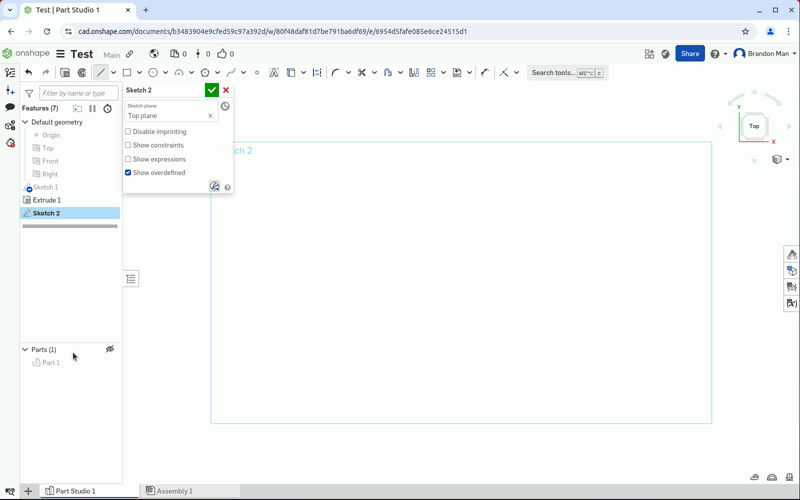
key_down(shift)
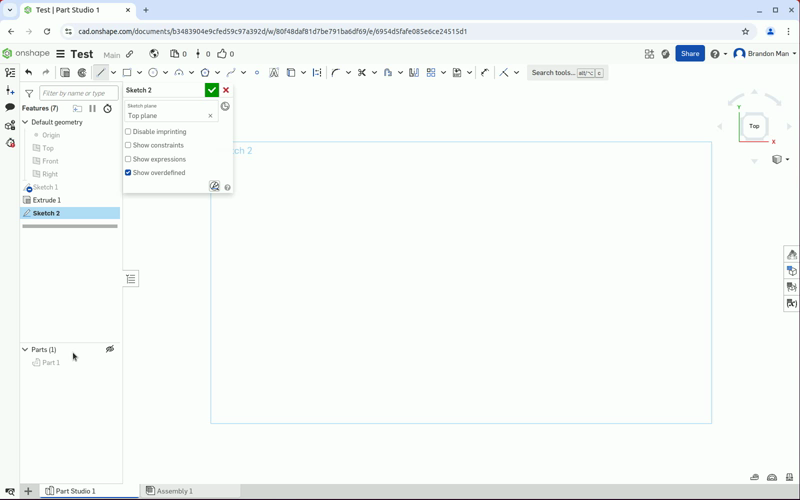
mouse_move(432, 356)
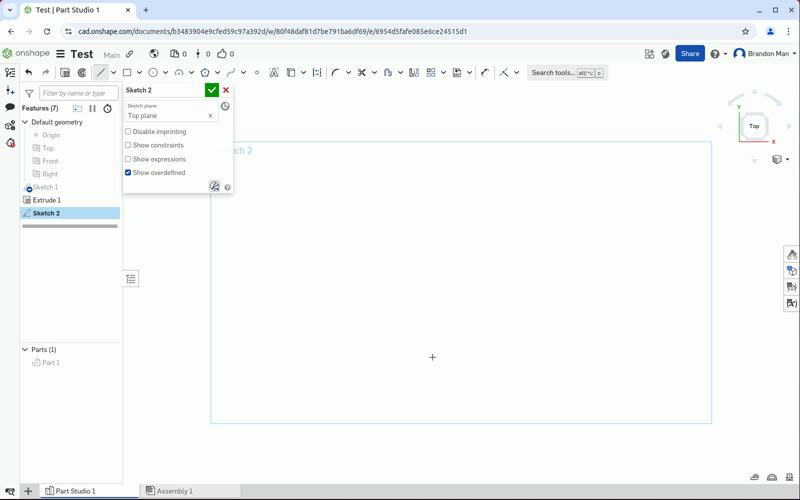
click(432, 356)
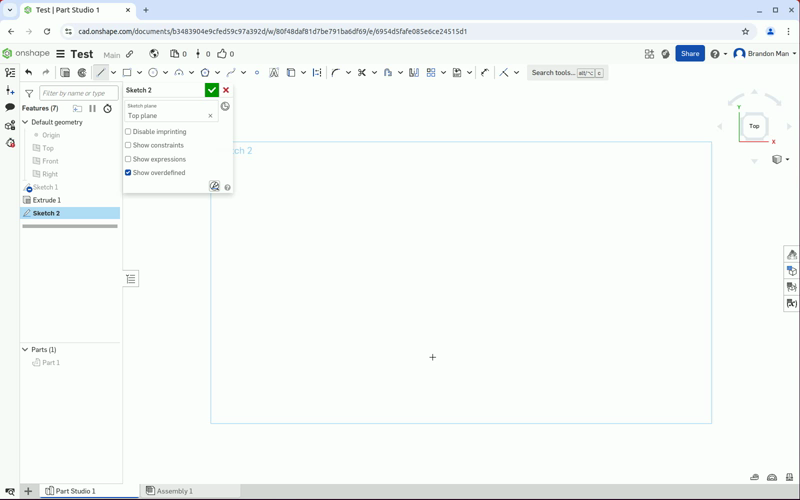
key_up(shift)
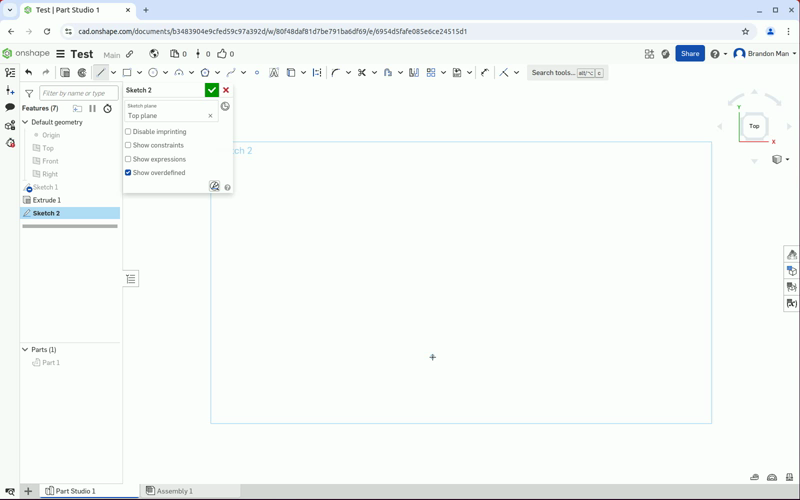
key_down(shift)
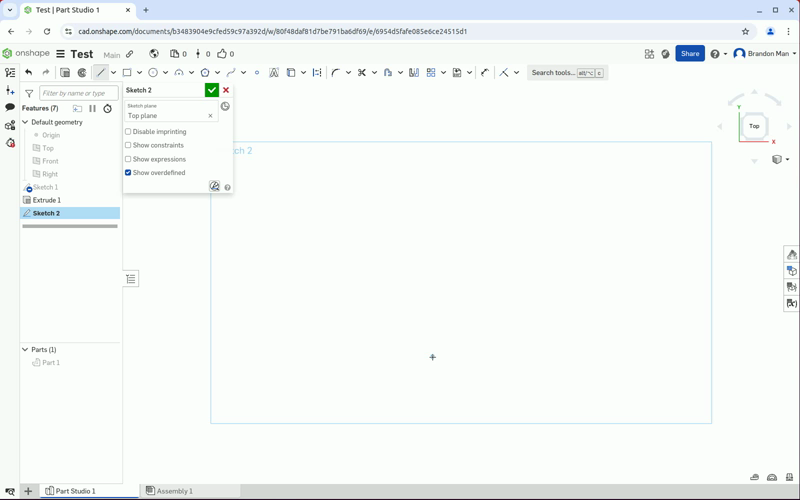
mouse_move(462, 356)
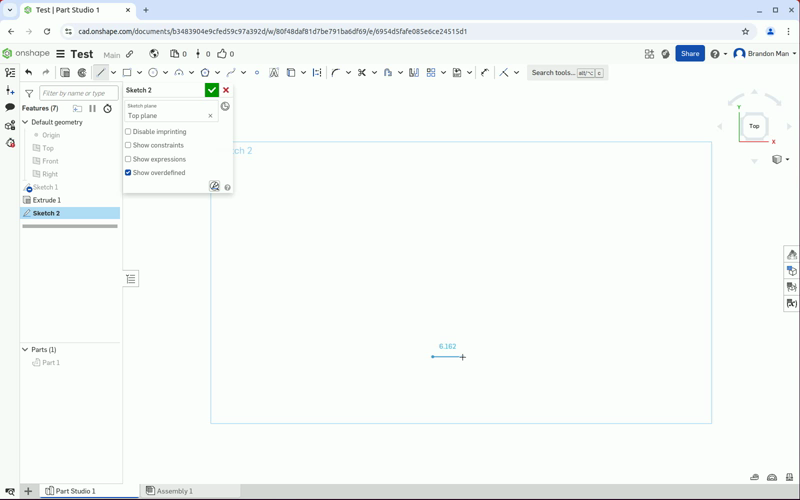
mouse_move(489, 356)
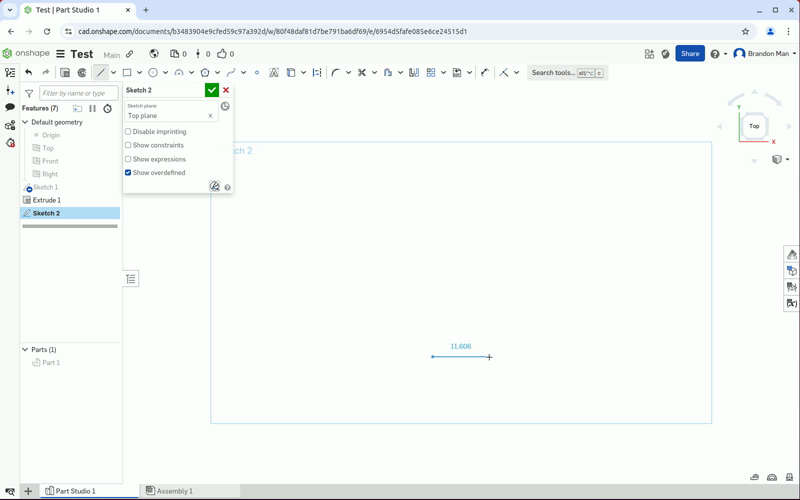
click(489, 356)
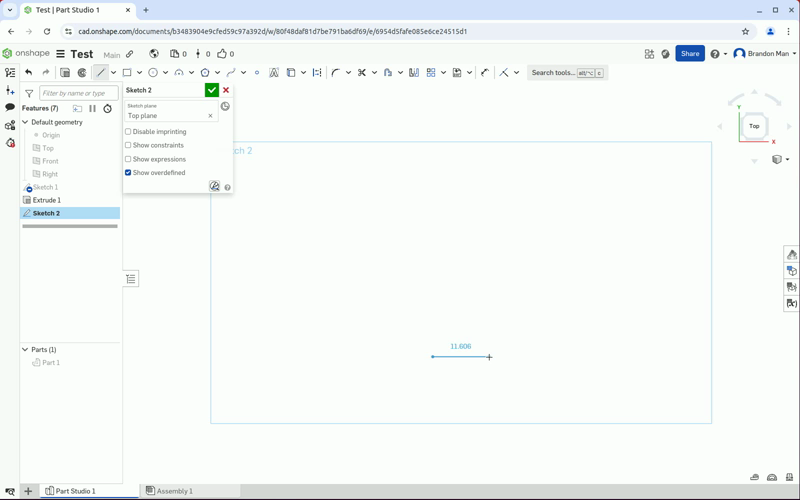
key_up(shift)
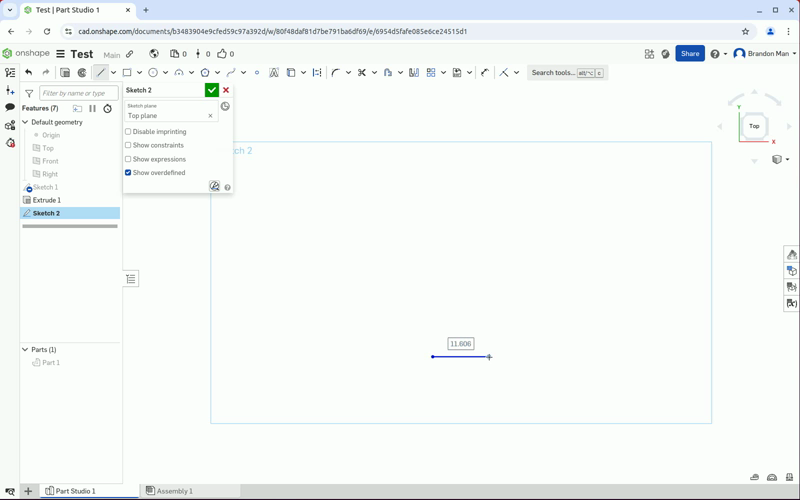
key_down(shift)
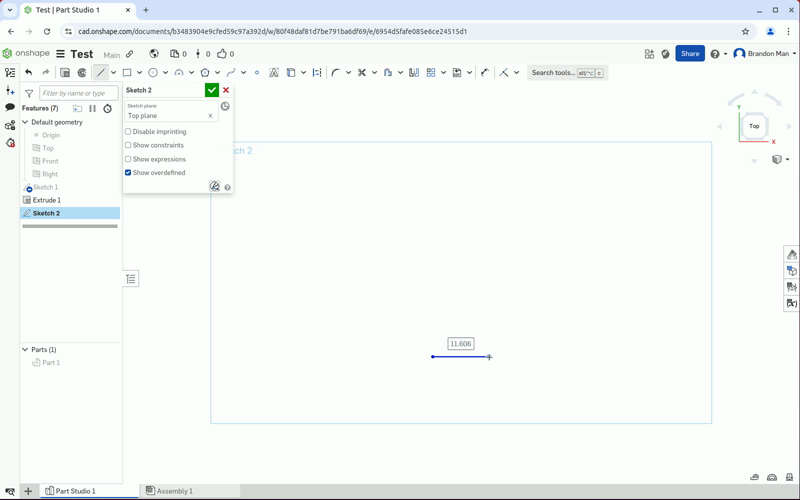
mouse_move(519, 356)
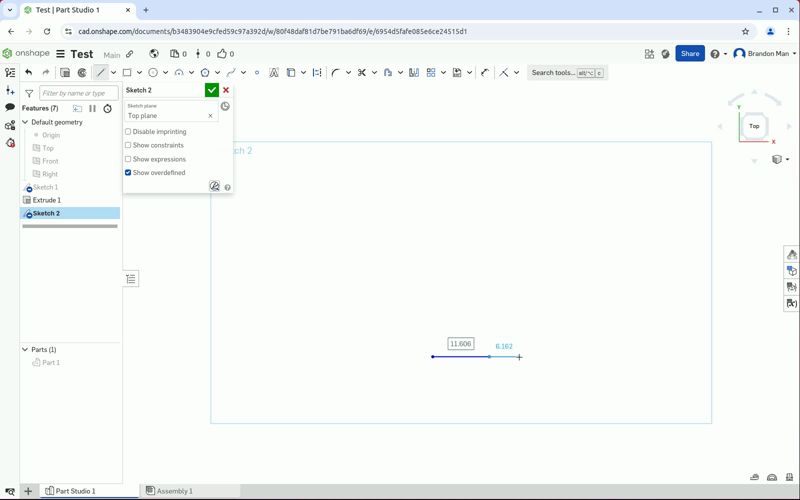
mouse_move(489, 304)
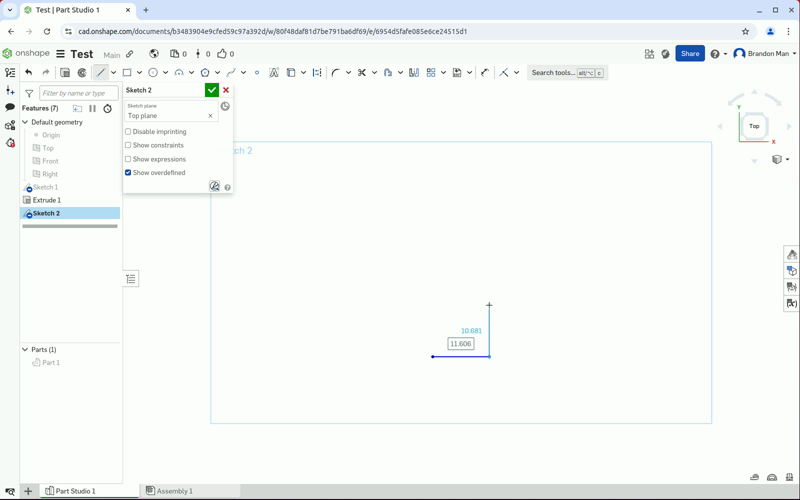
click(489, 304)
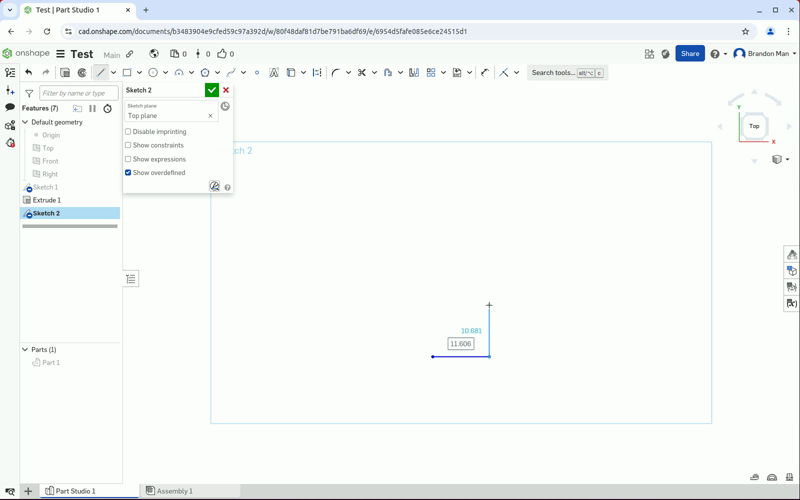
key_up(shift)
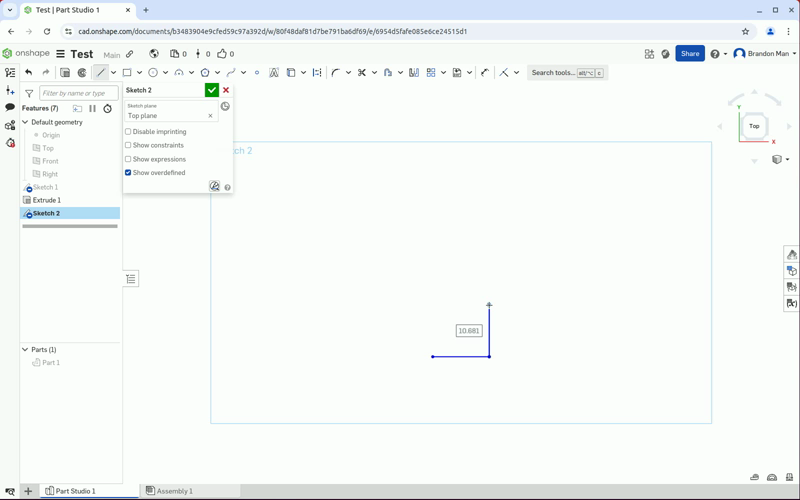
key_down(shift)
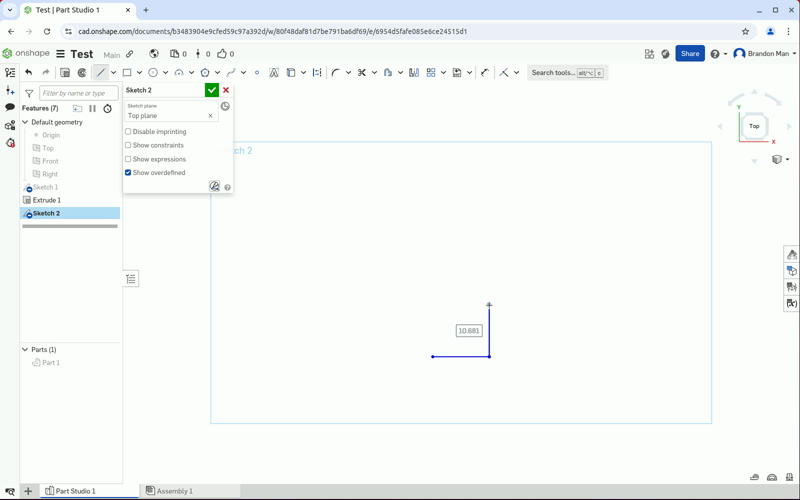
mouse_move(519, 304)
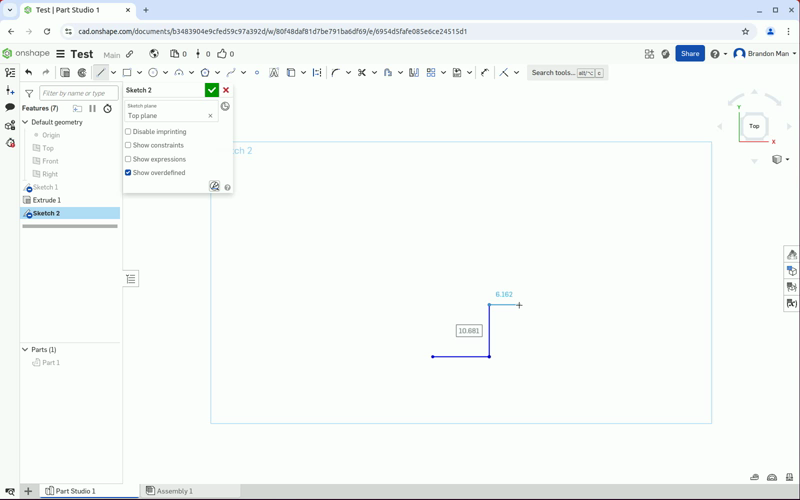
mouse_move(432, 304)
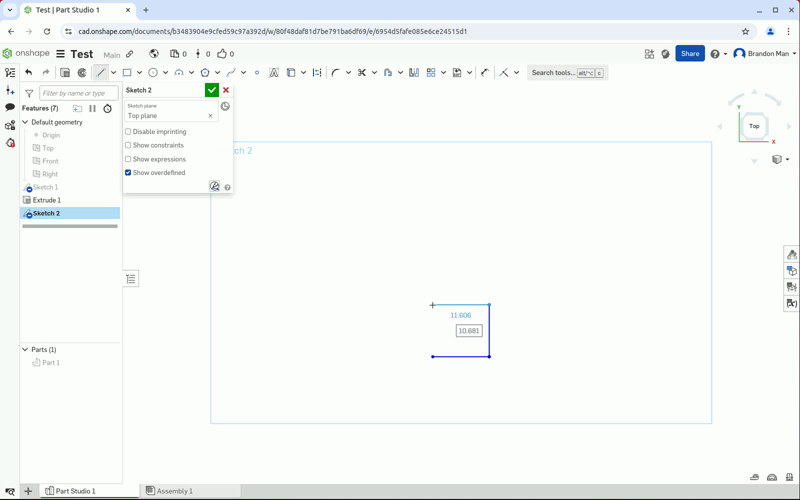
click(432, 304)
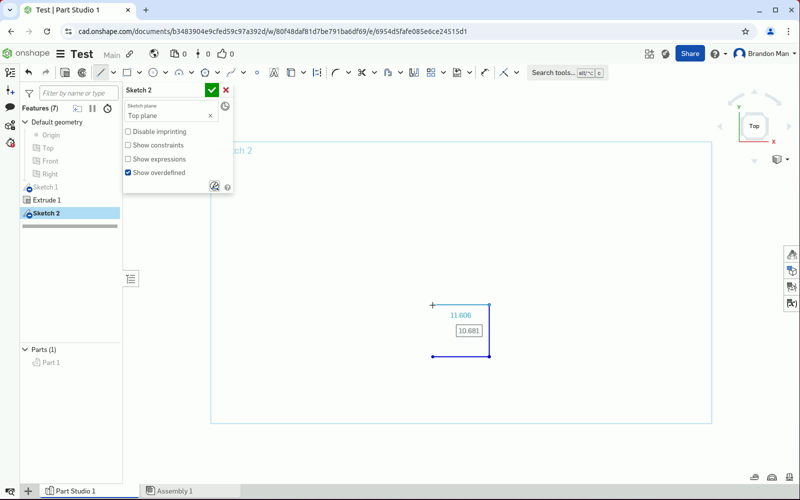
key_up(shift)
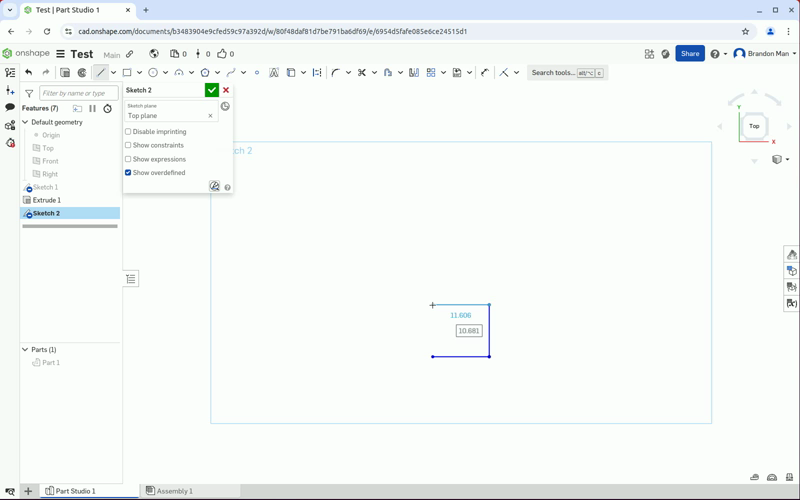
mouse_move(462, 304)
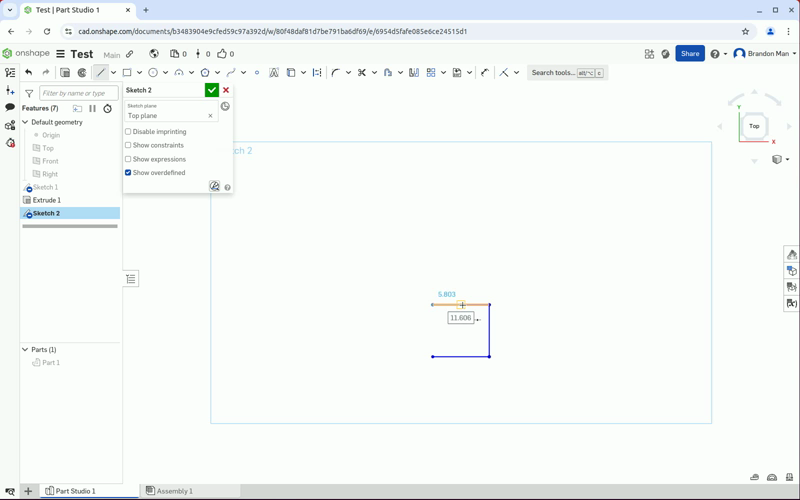
key_down(shift)
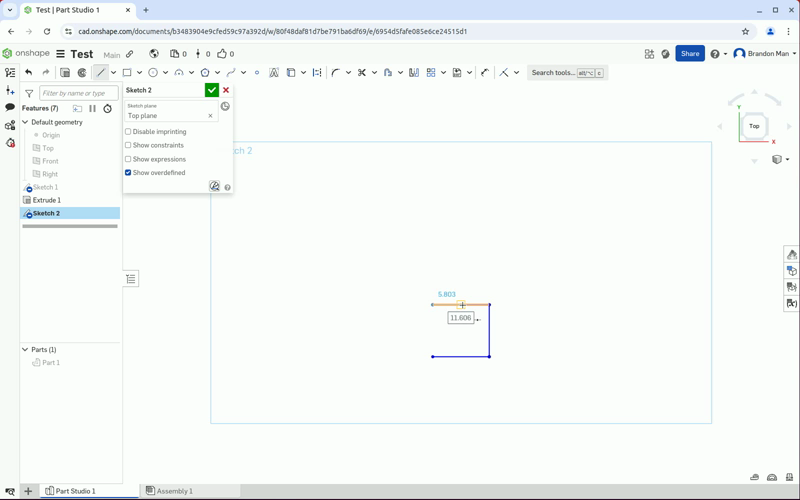
mouse_move(432, 356)
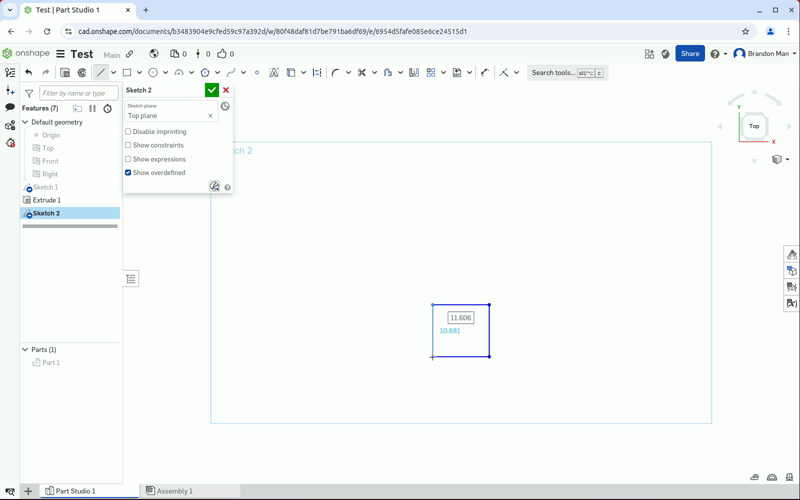
key_up(shift)
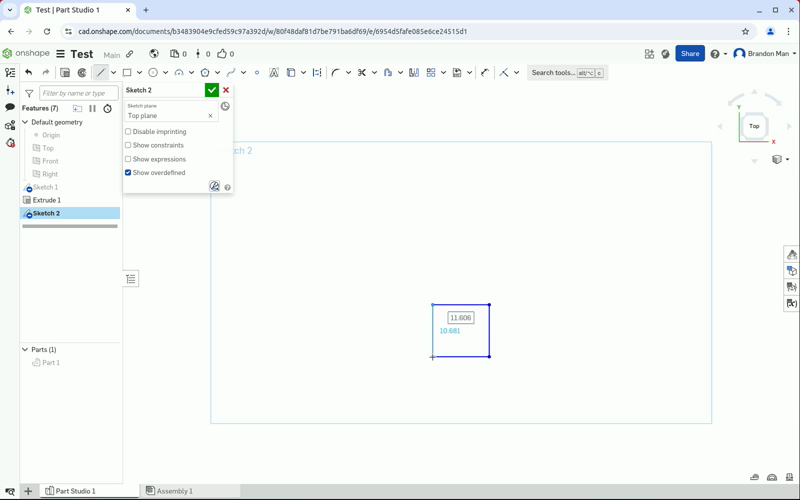
click(432, 356)
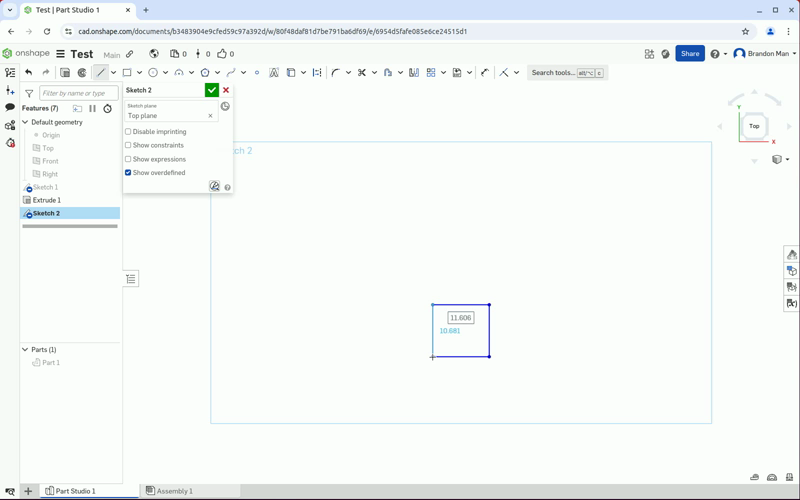
key(esc)
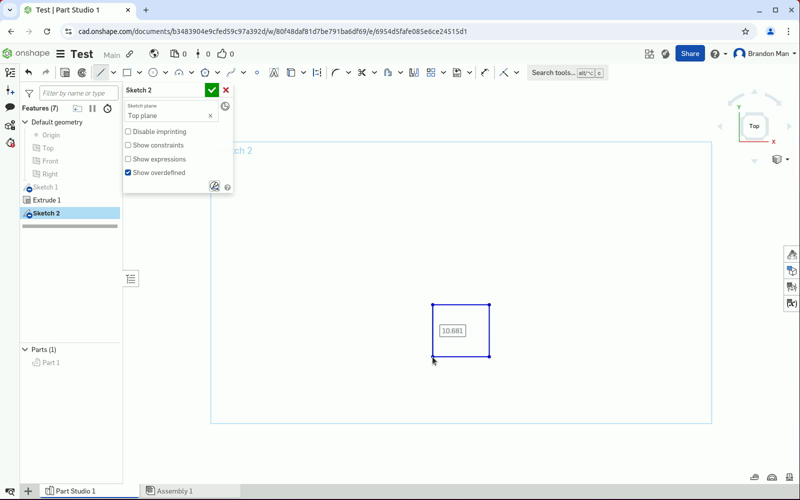
mouse_move(480, 311)
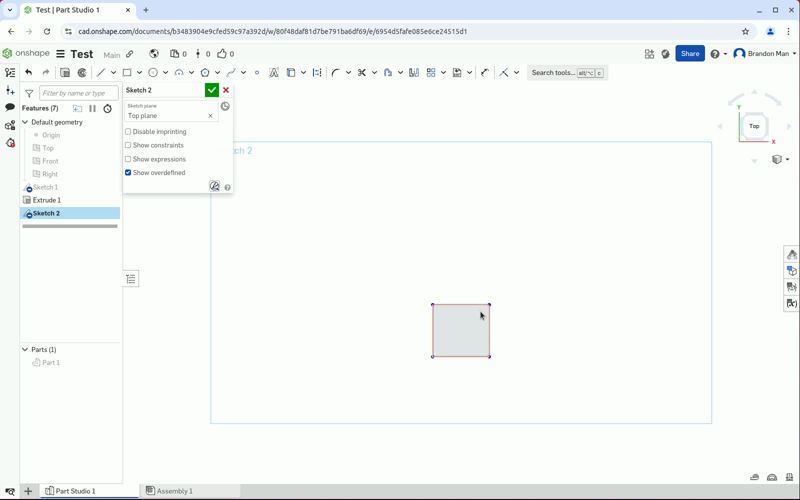
click(480, 311)
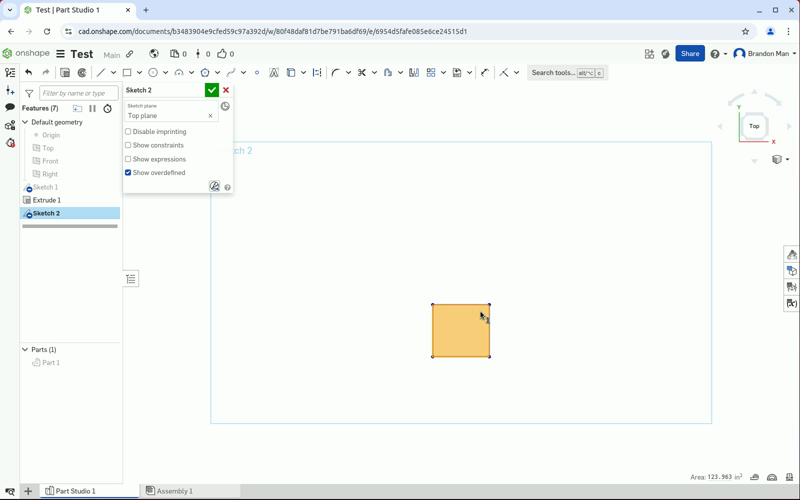
mouse_move(73, 352)
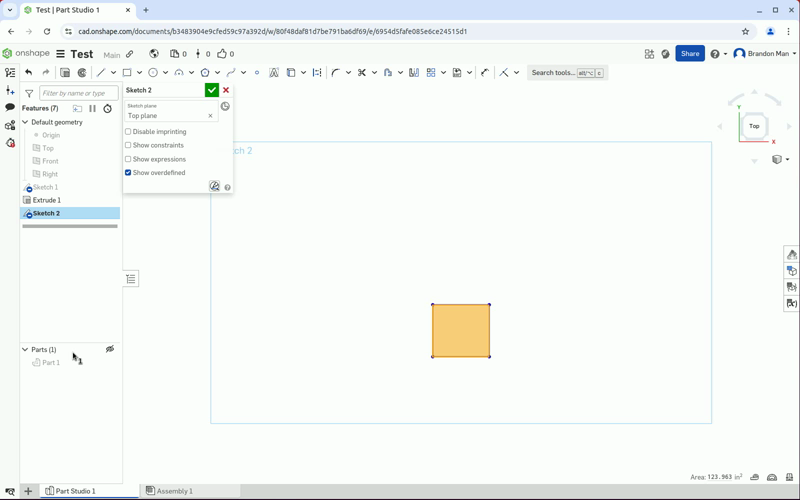
key(shift+y)
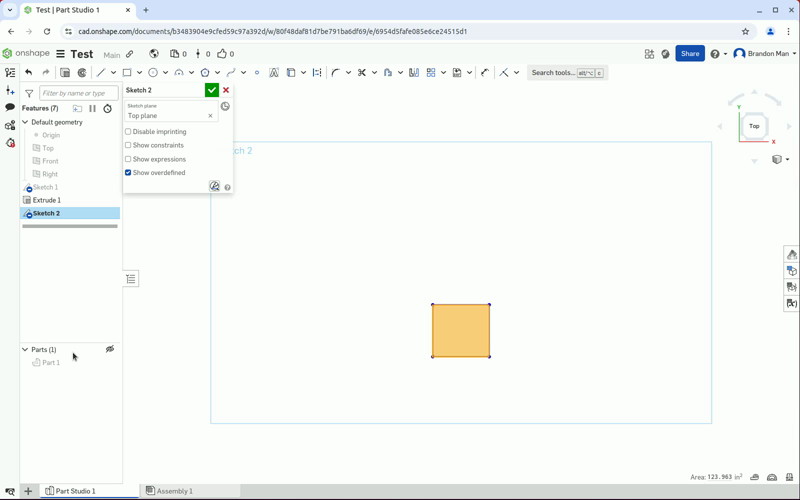
key(shift+e)
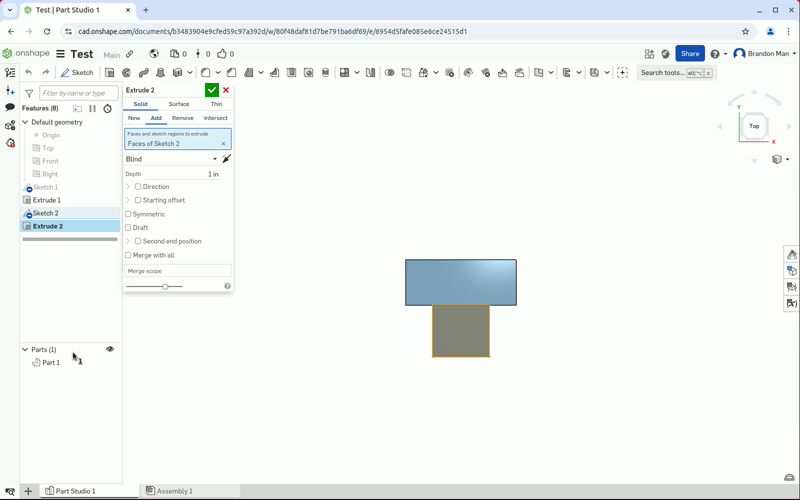
mouse_move(143, 106)
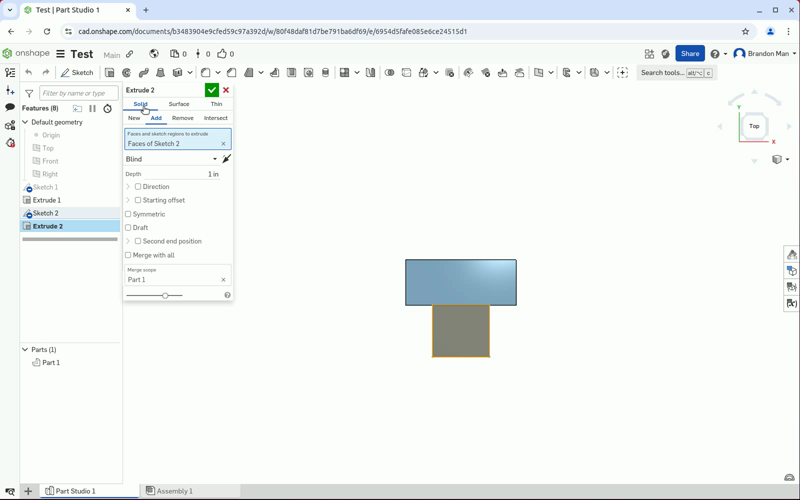
click(143, 106)
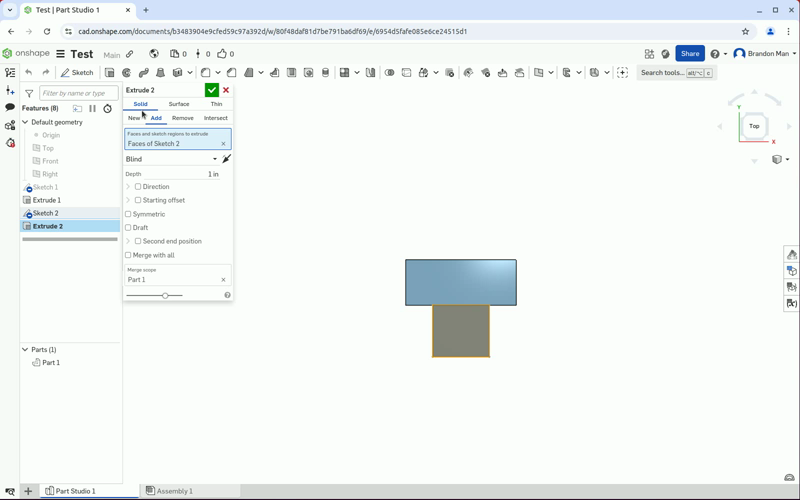
mouse_move(137, 120)
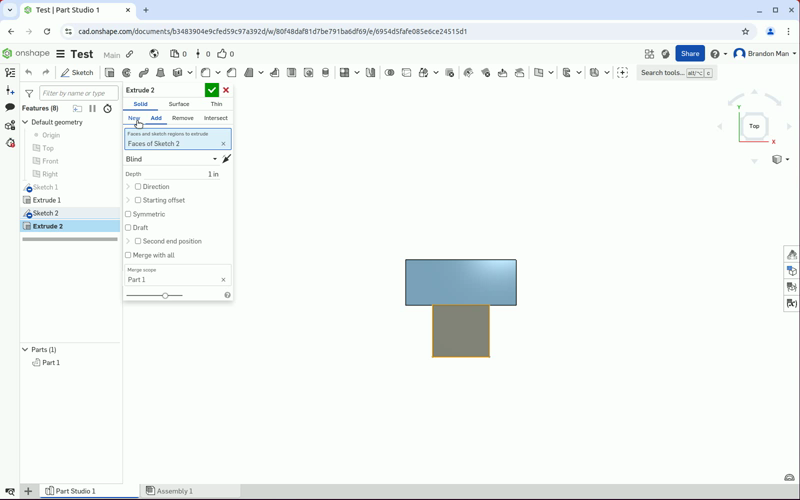
click(137, 120)
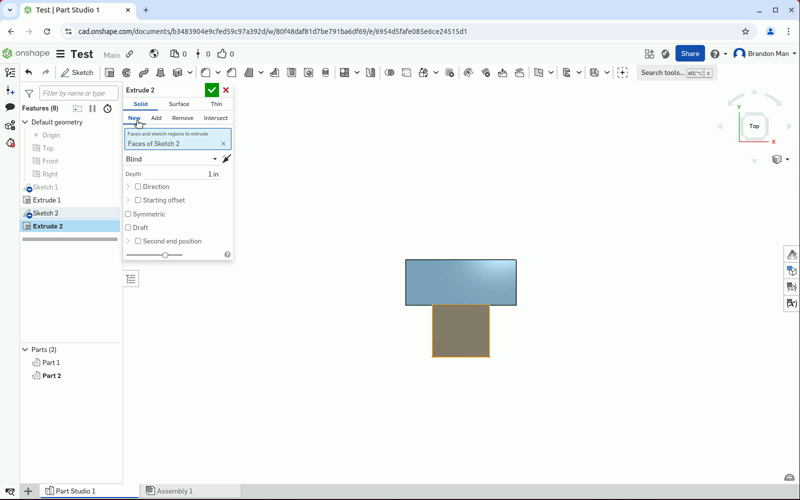
key(tab, 4)
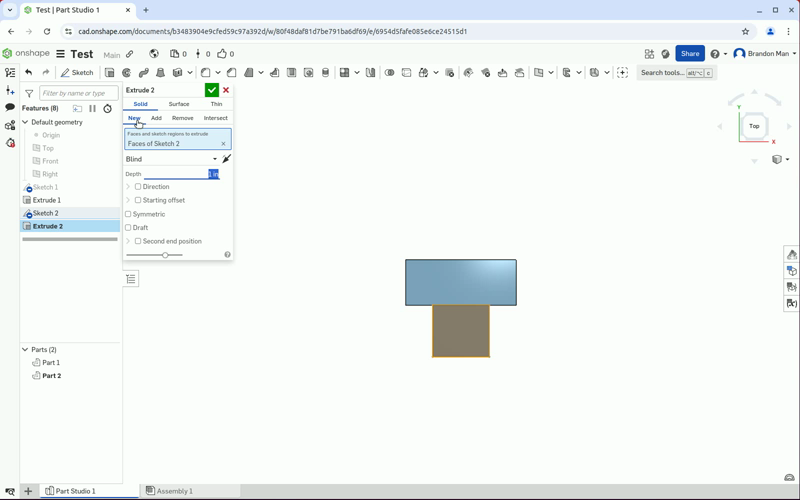
text(0.241)
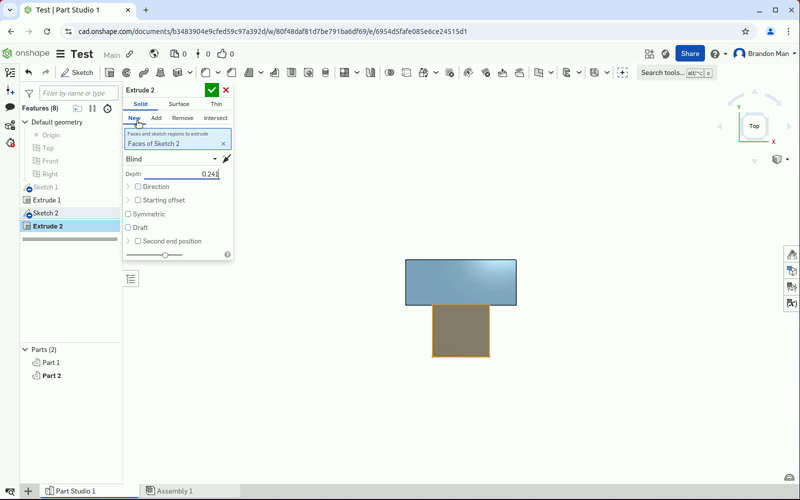
key(enter)
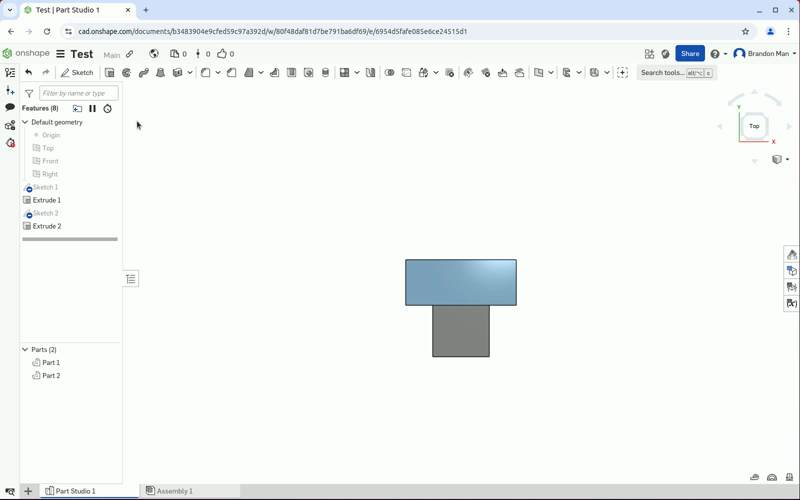
key(shift+h)
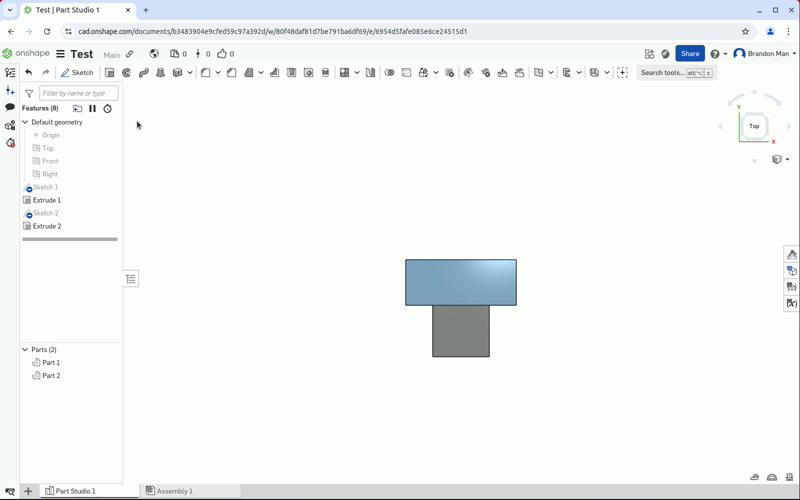
key(shift+h)
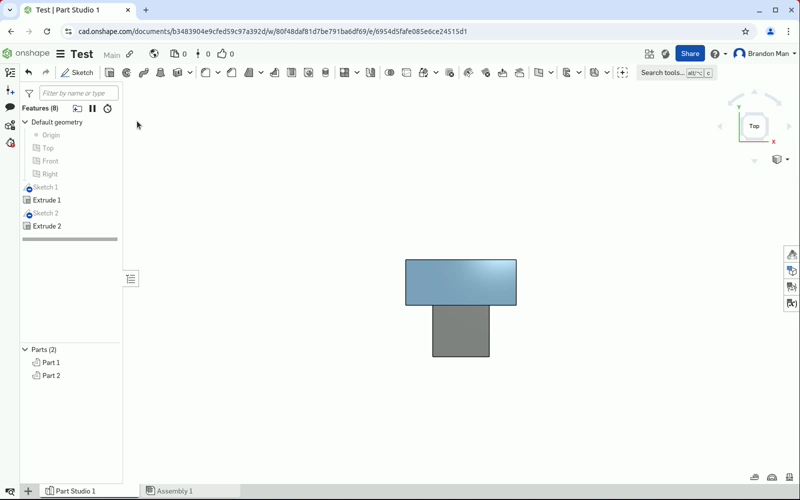
mouse_move(73, 189)
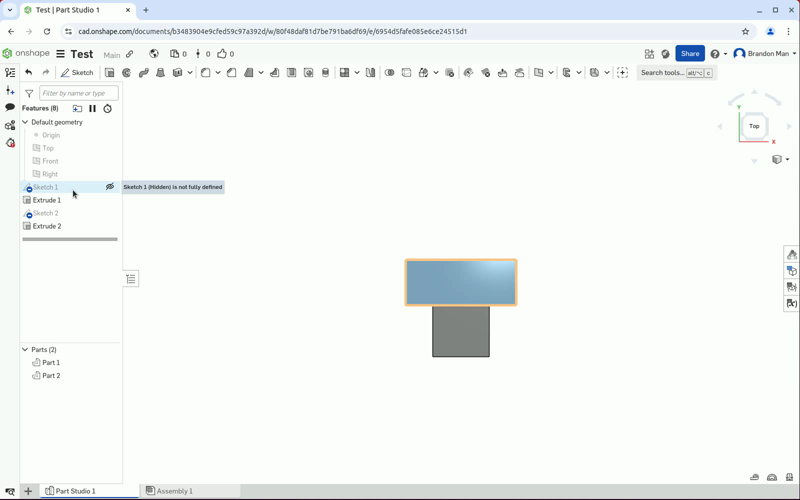
click(73, 189)
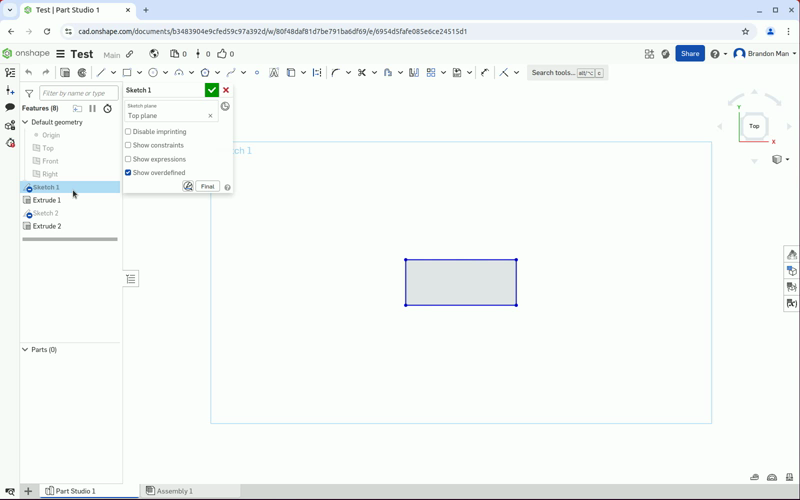
mouse_move(229, 92)
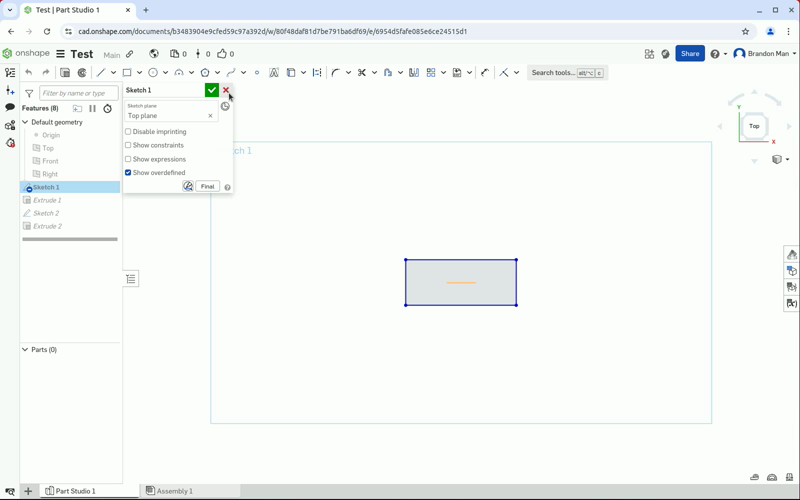
click(229, 92)
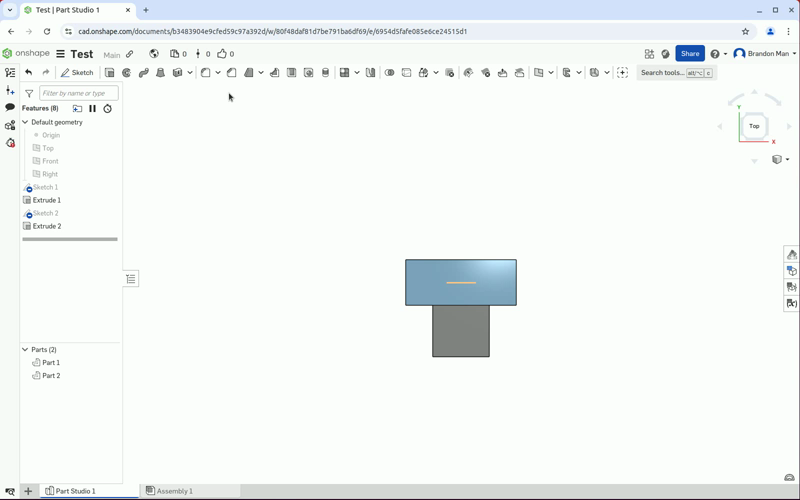
mouse_move(541, 75)
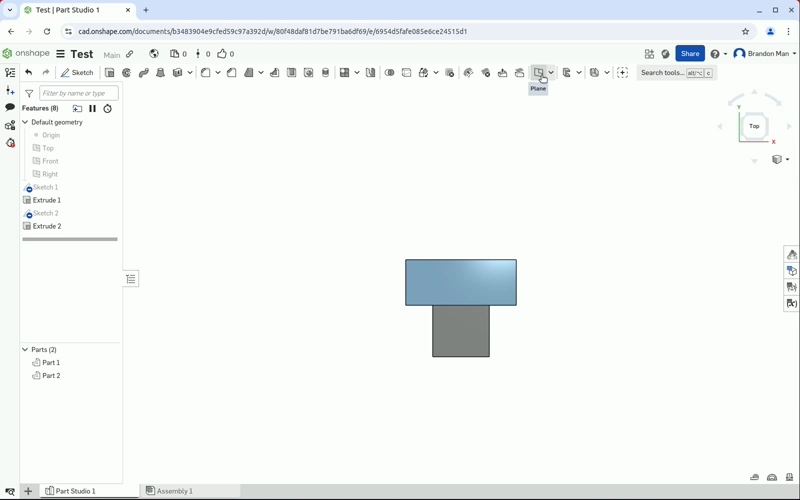
click(541, 75)
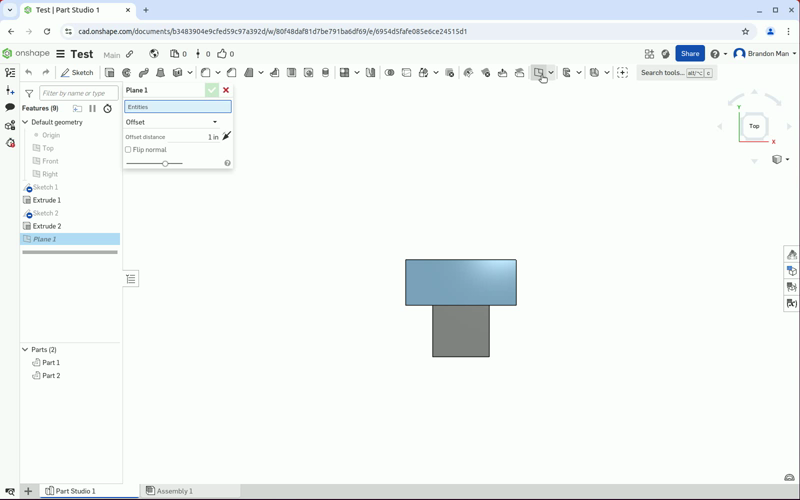
mouse_move(73, 150)
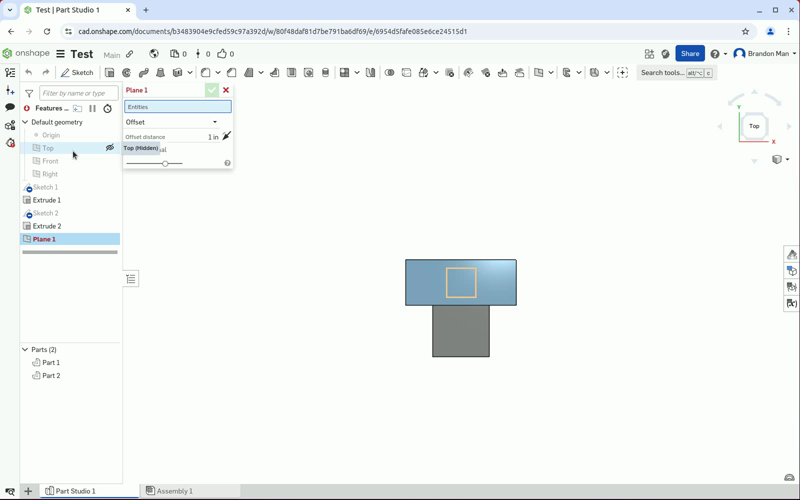
click(73, 150)
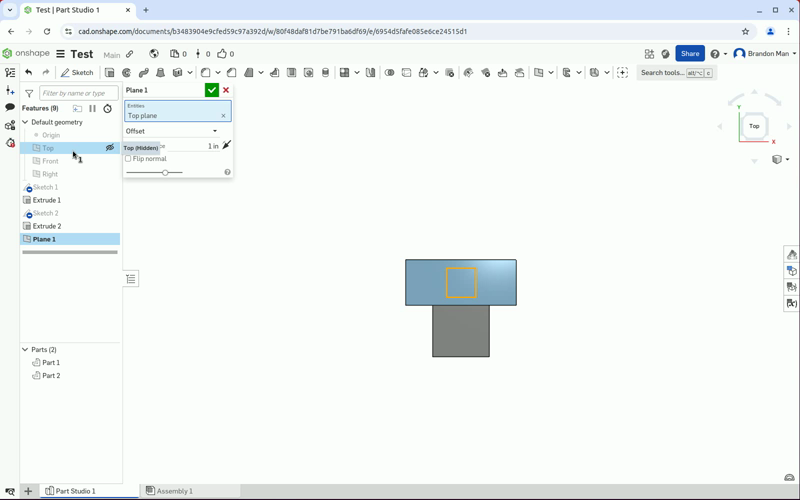
key(tab, 2)
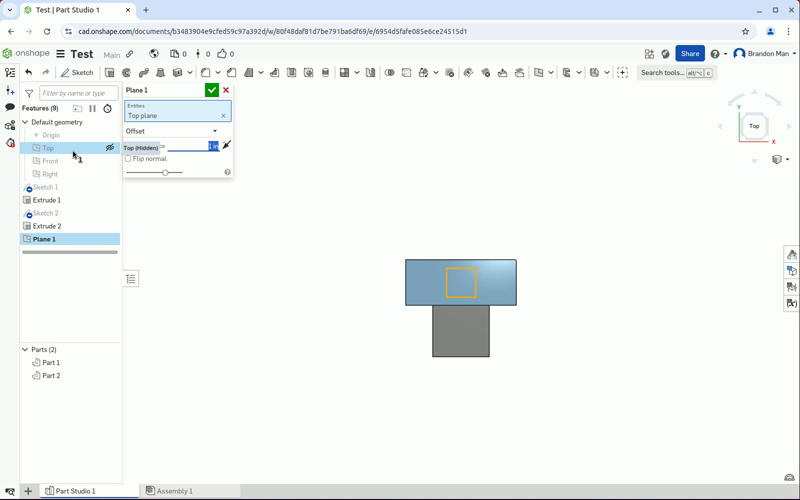
text(9.397)
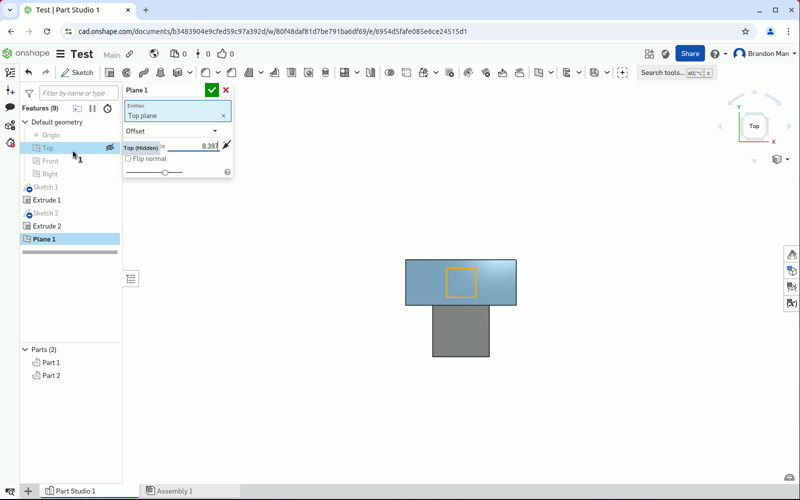
key(enter, 2)
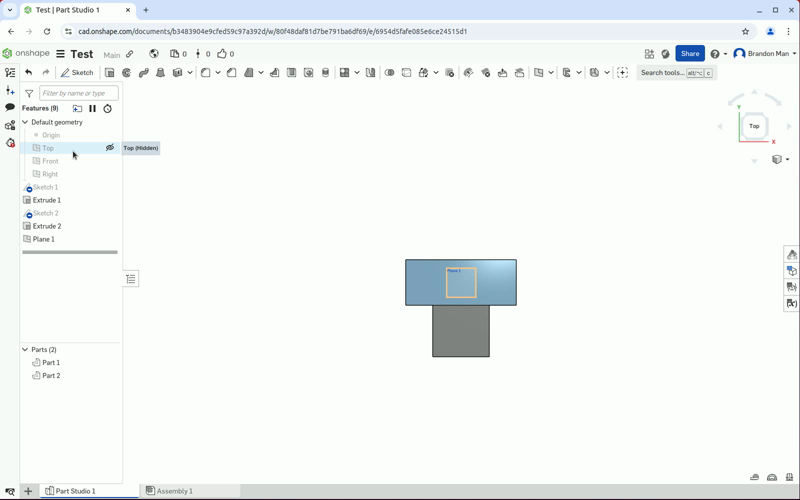
key(shift+s)
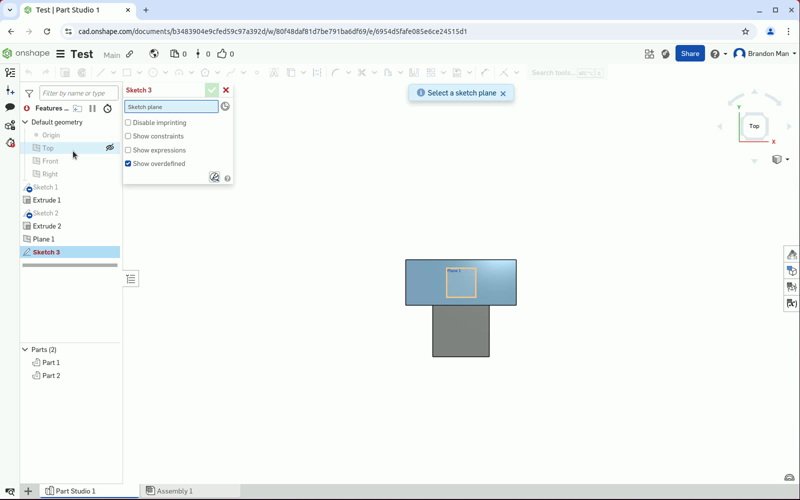
mouse_move(73, 241)
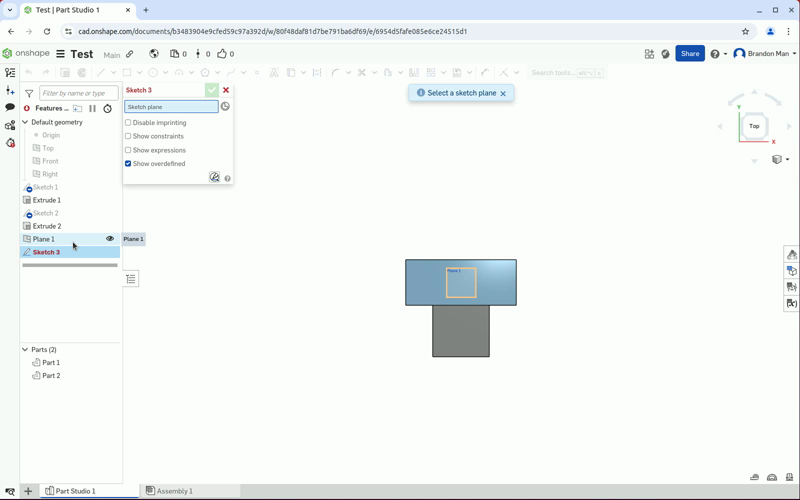
click(73, 241)
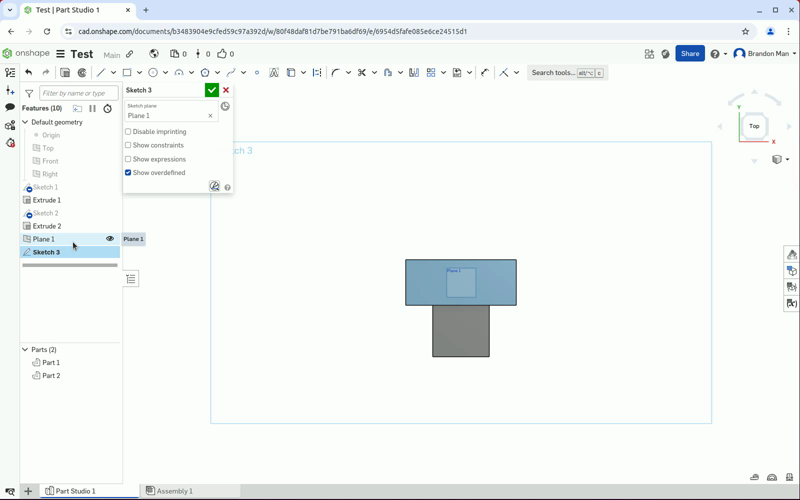
mouse_move(73, 352)
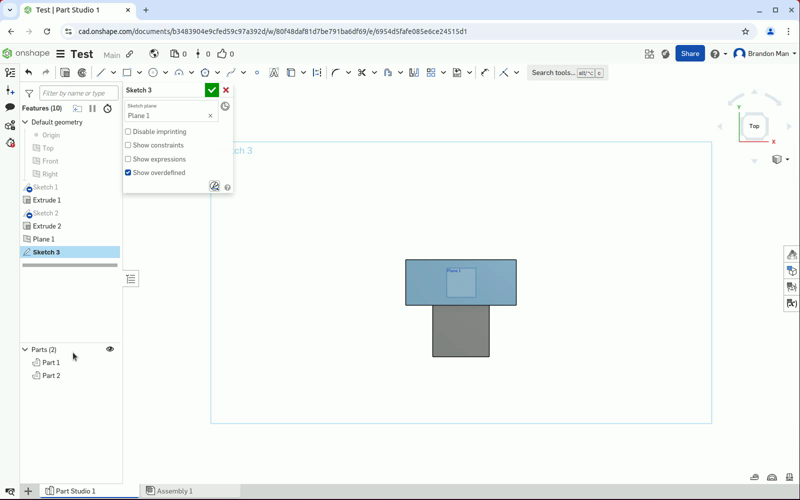
key(y)
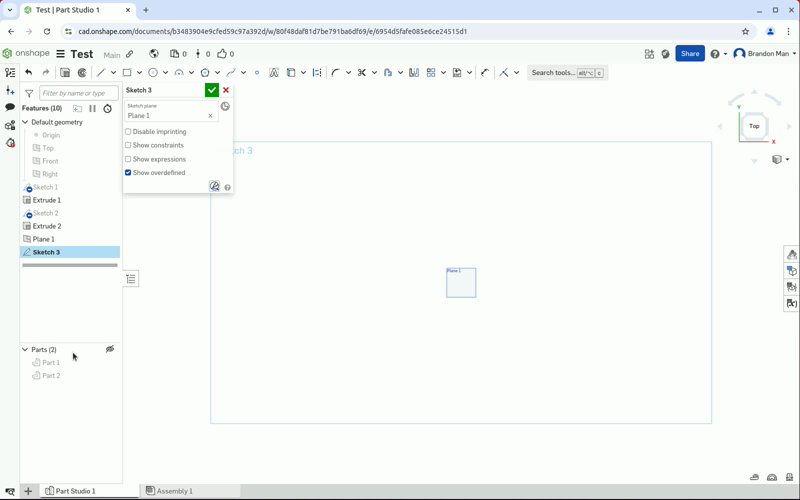
key(l)
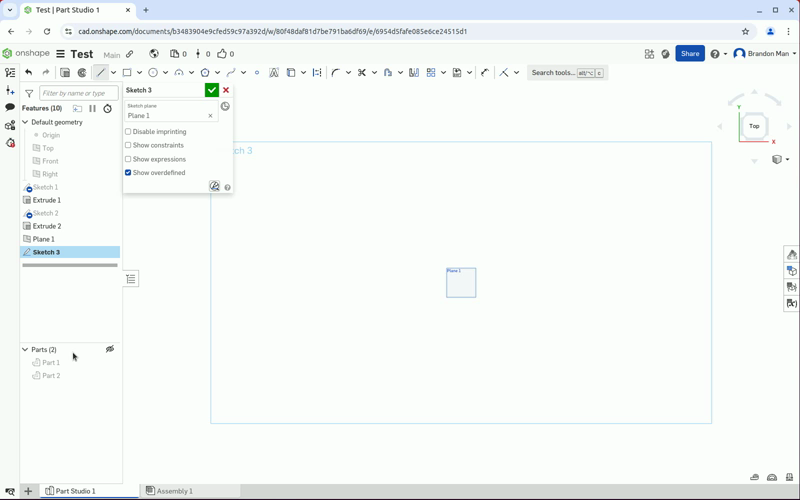
key_down(shift)
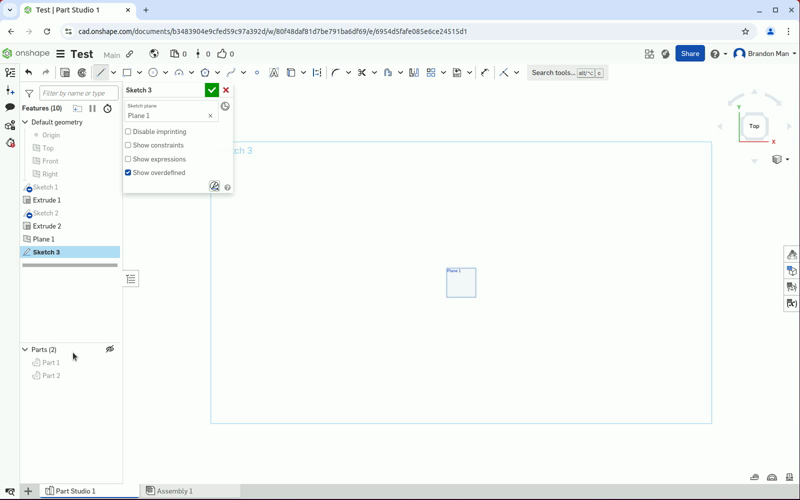
mouse_move(405, 281)
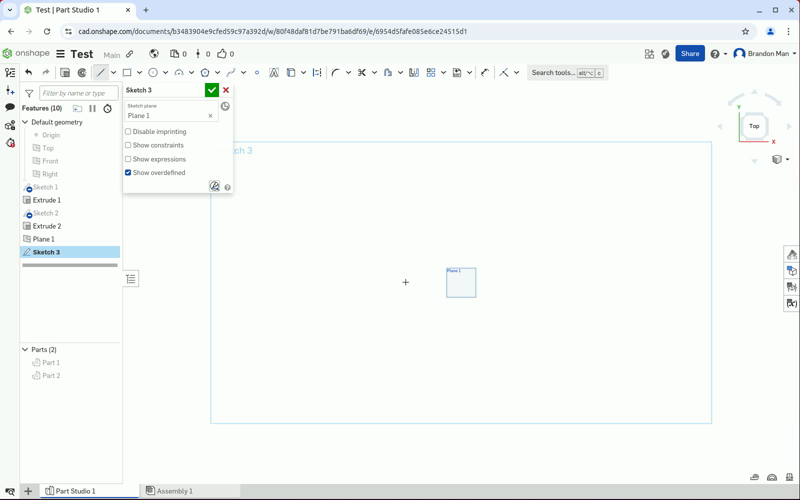
click(405, 281)
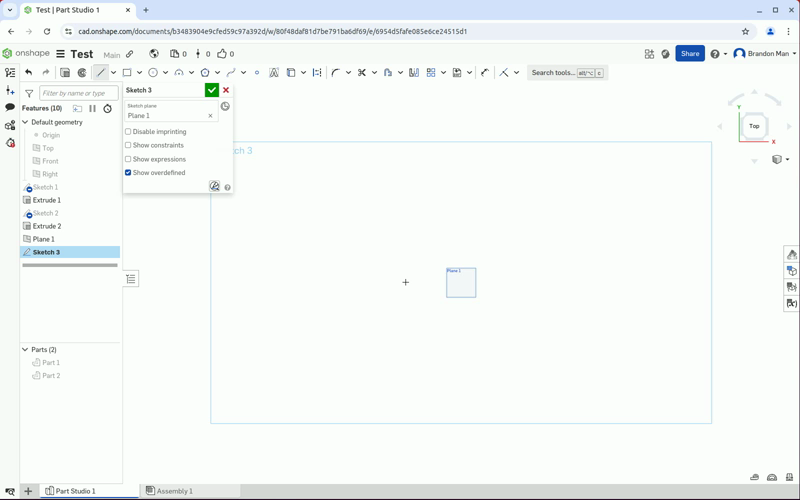
key_up(shift)
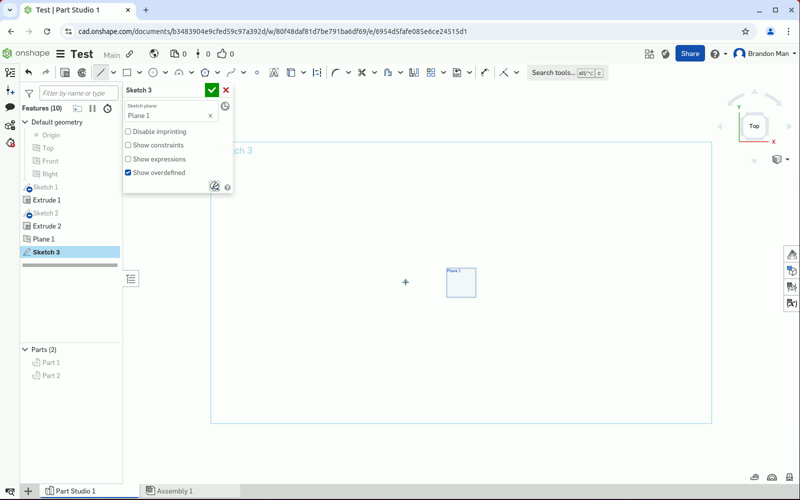
key_down(shift)
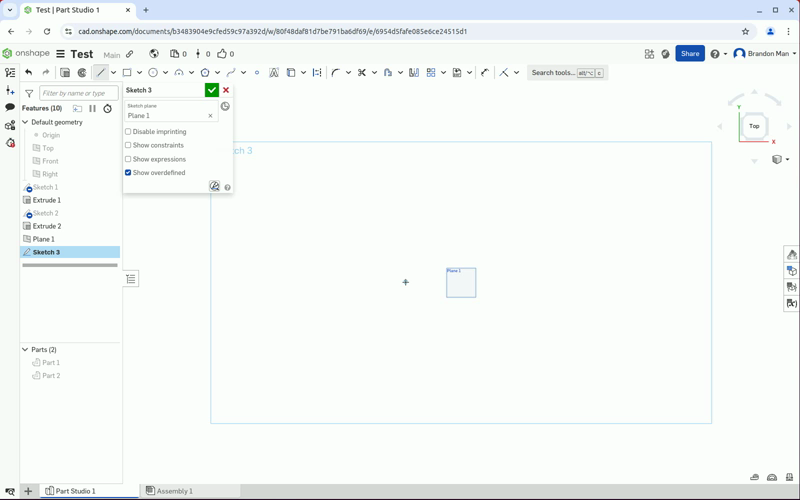
mouse_move(516, 281)
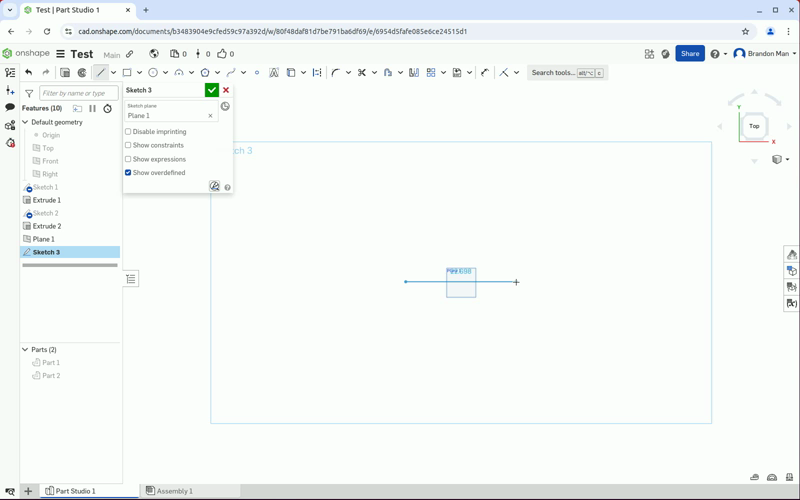
click(516, 281)
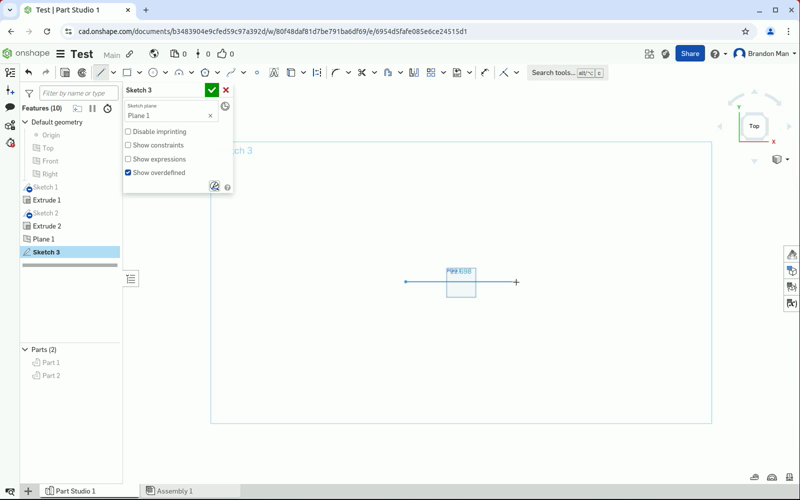
key_up(shift)
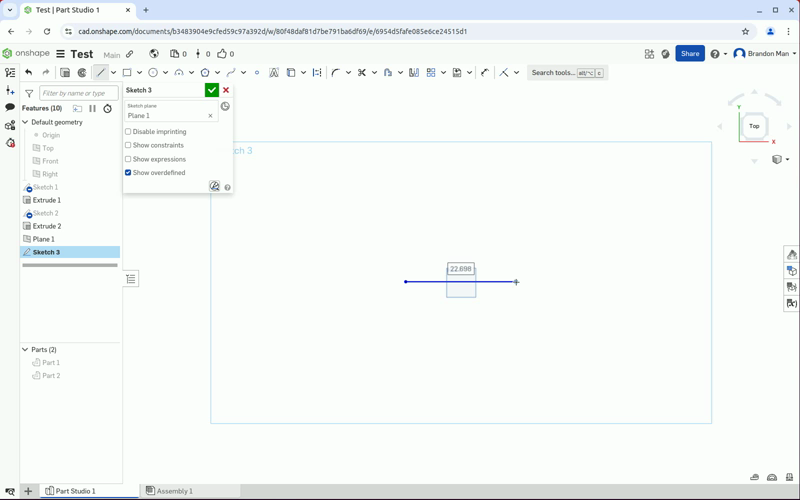
key_down(shift)
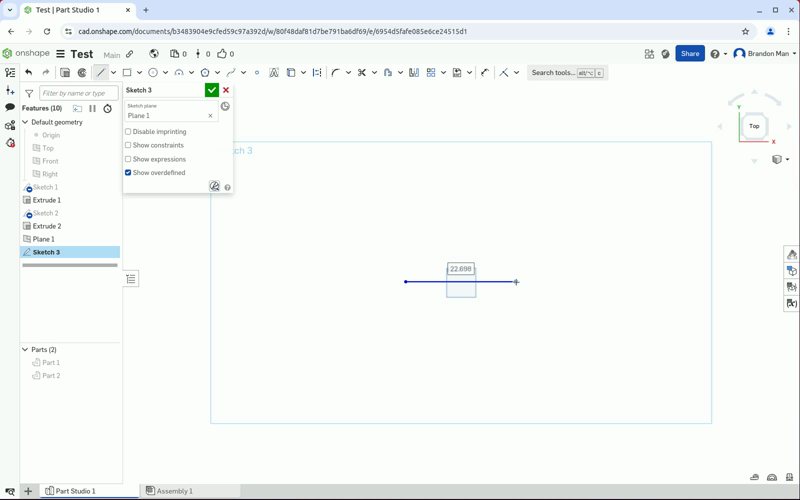
mouse_move(546, 281)
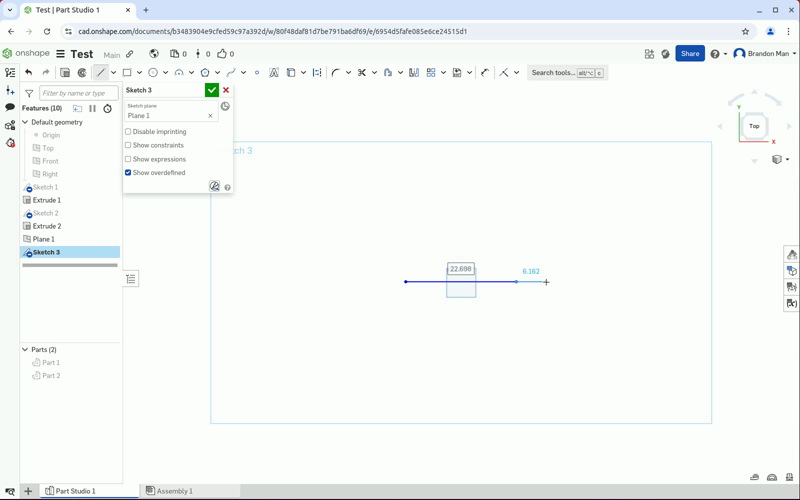
mouse_move(516, 259)
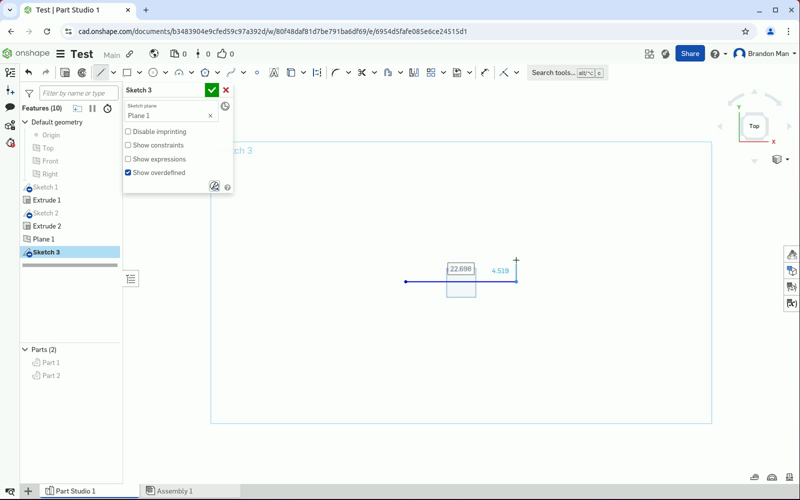
click(516, 259)
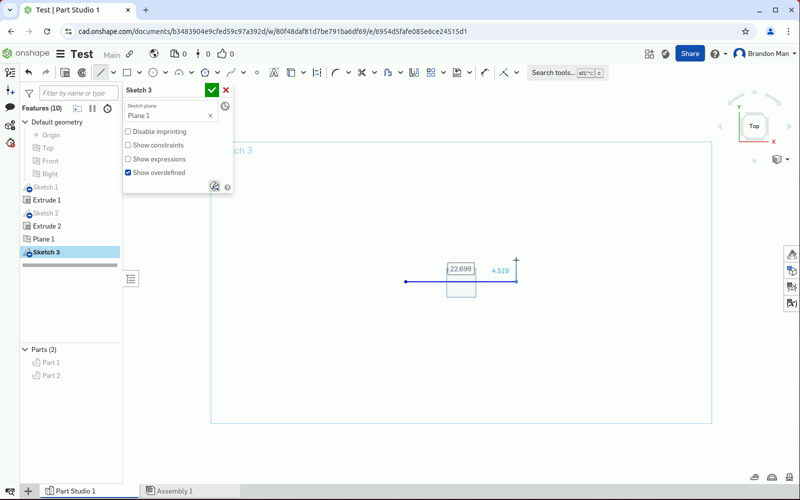
key_up(shift)
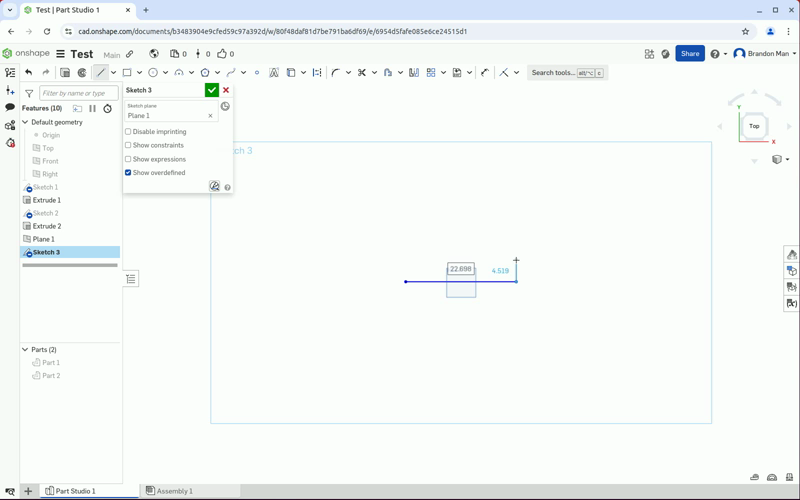
key_down(shift)
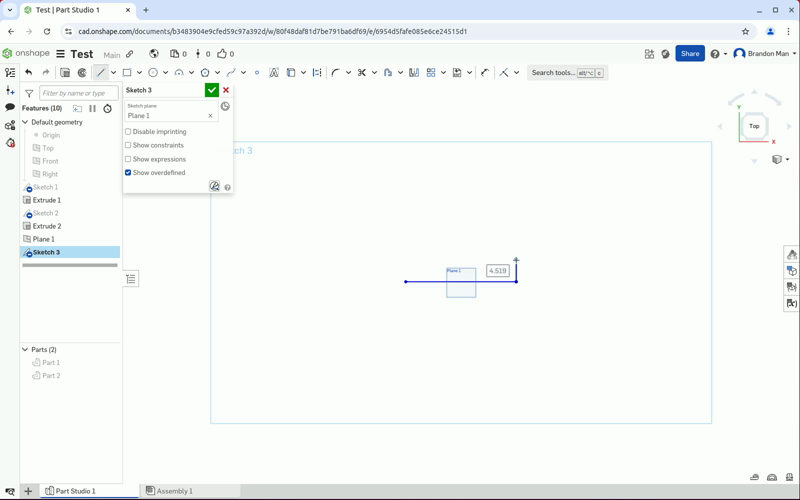
mouse_move(405, 259)
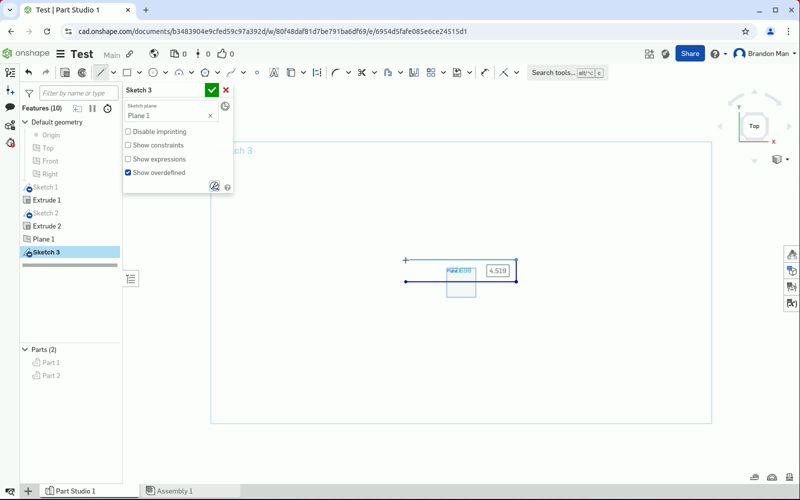
click(405, 259)
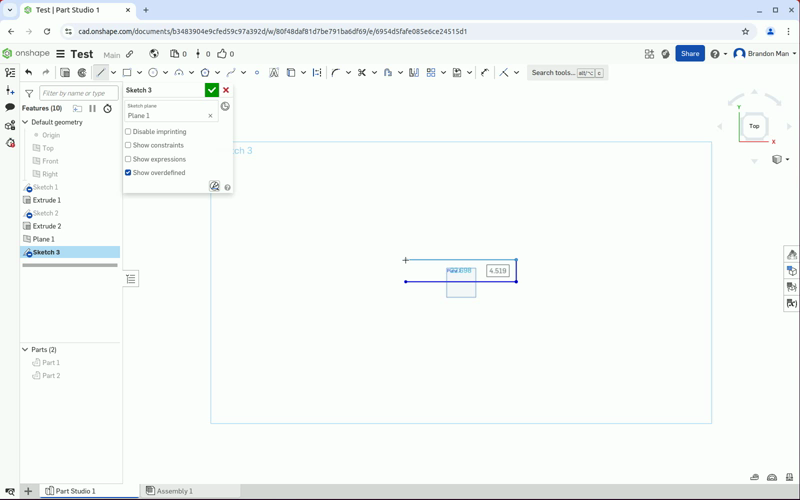
key_up(shift)
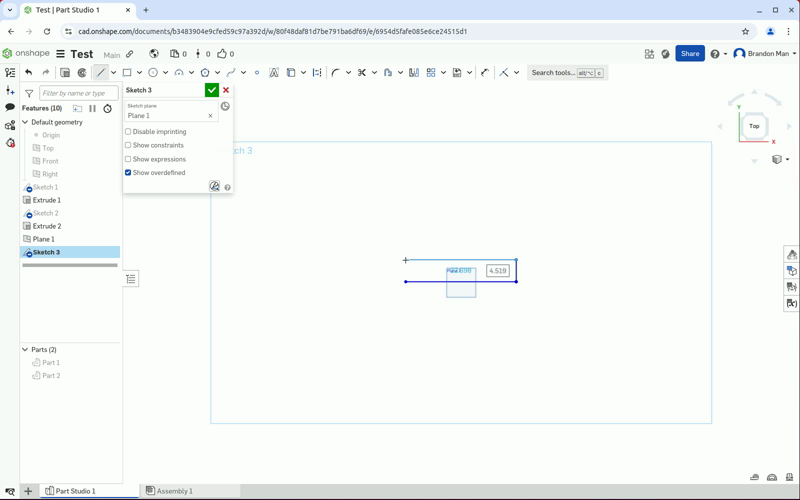
mouse_move(435, 259)
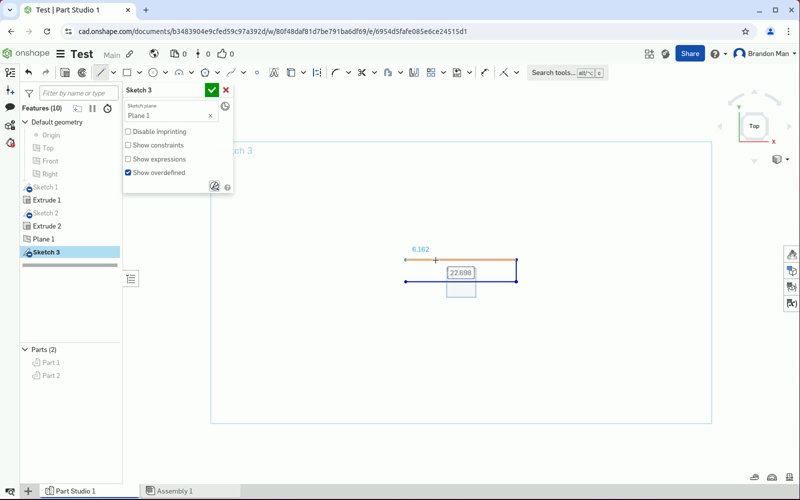
key_down(shift)
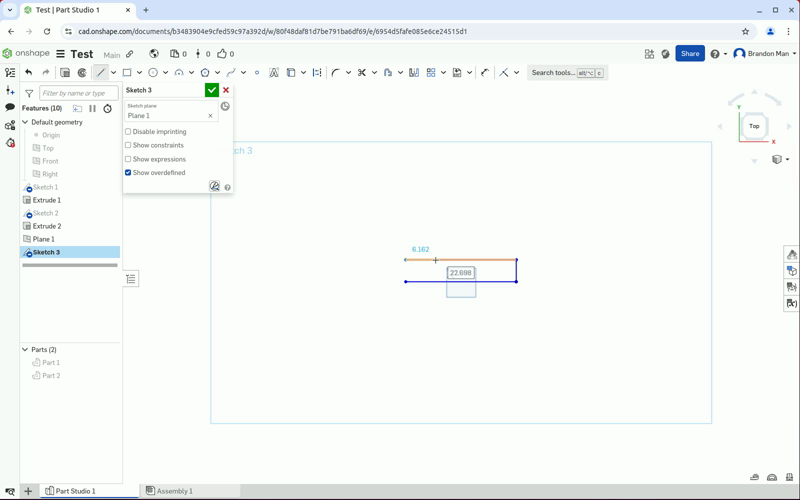
mouse_move(405, 281)
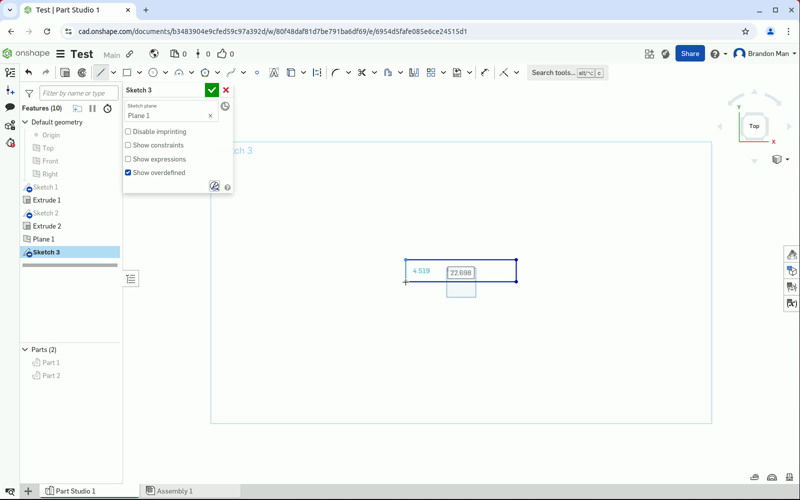
key_up(shift)
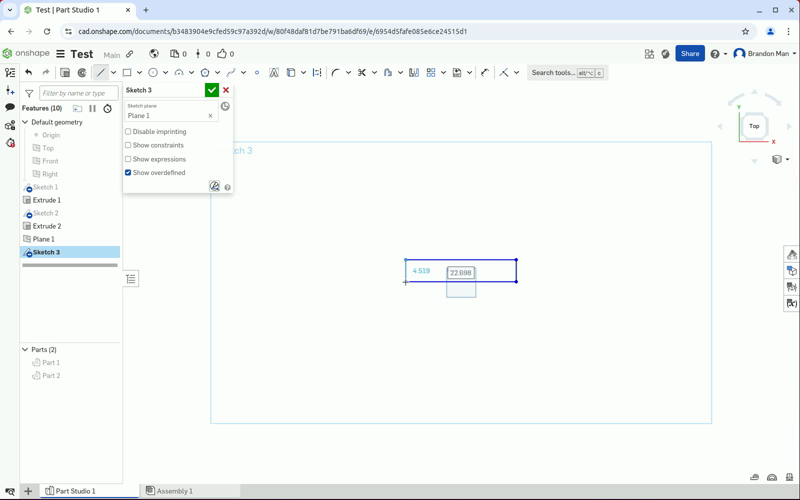
click(405, 281)
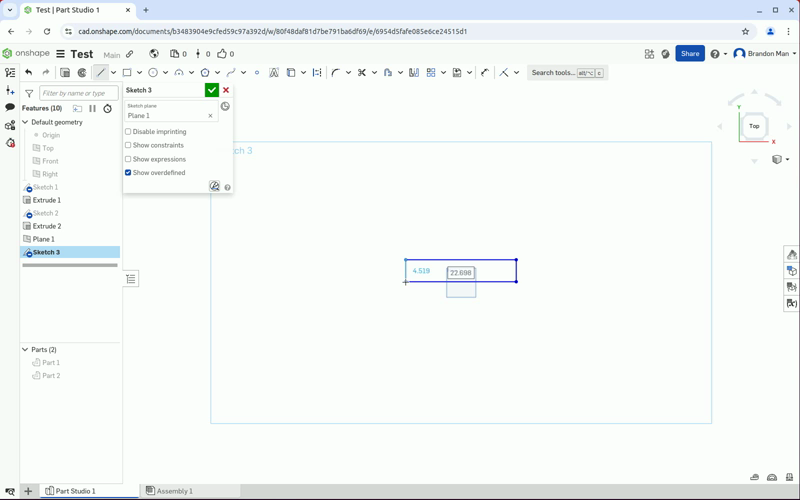
key(esc)
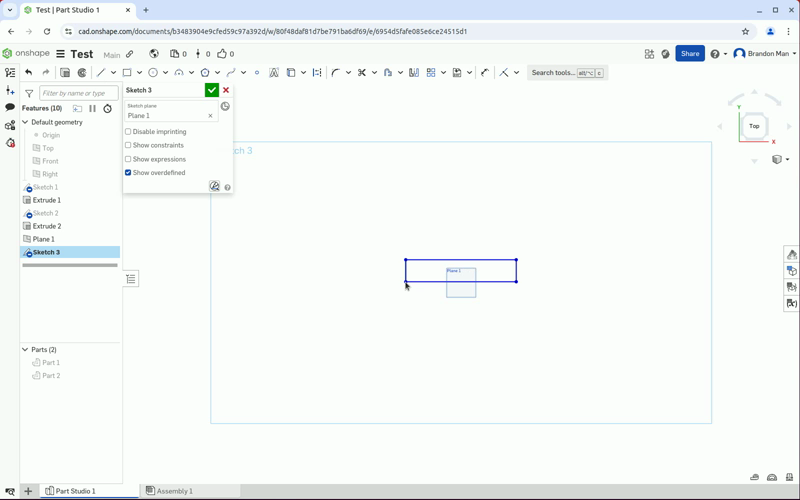
mouse_move(426, 262)
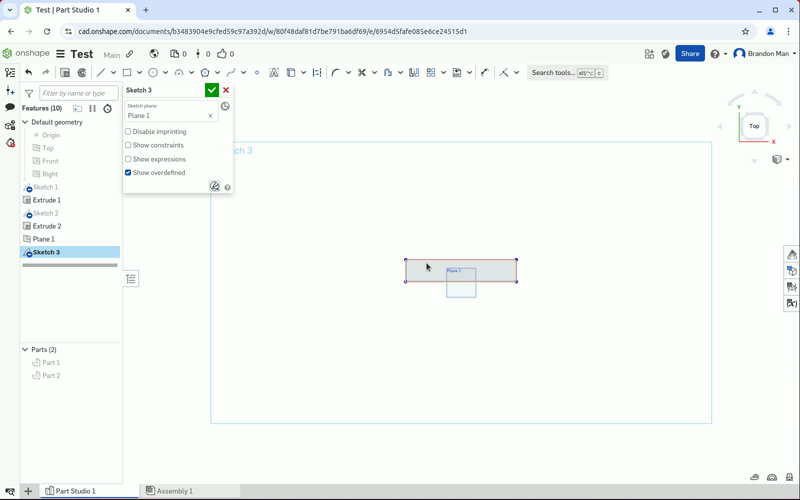
click(426, 262)
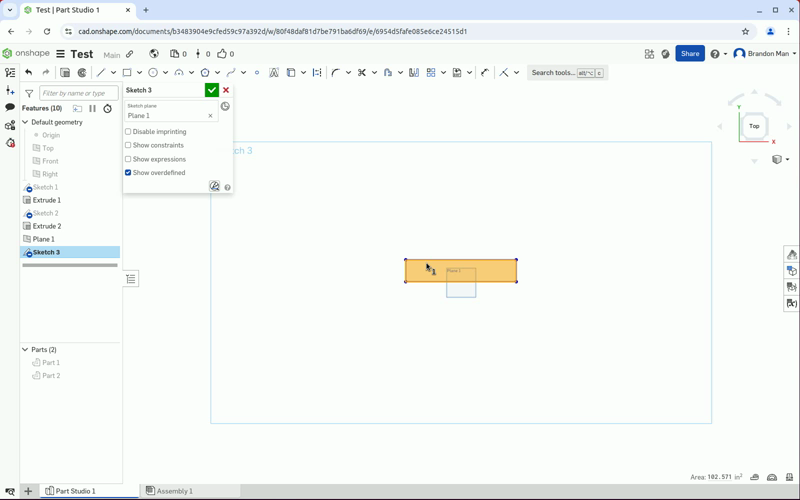
mouse_move(73, 352)
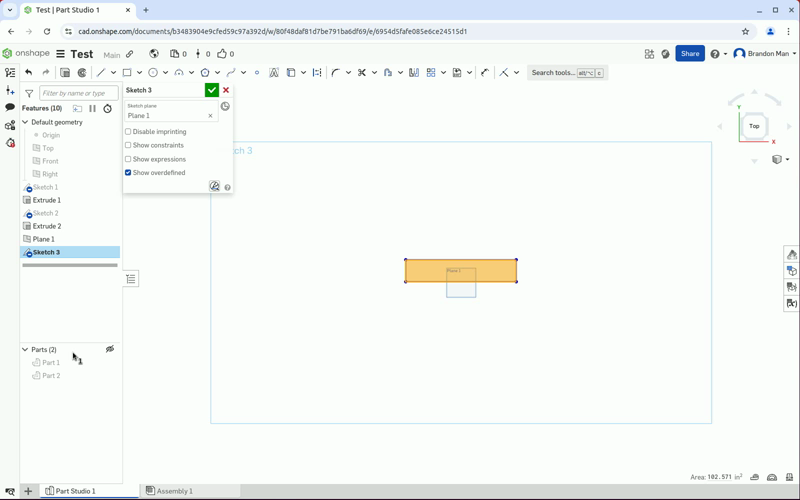
key(shift+y)
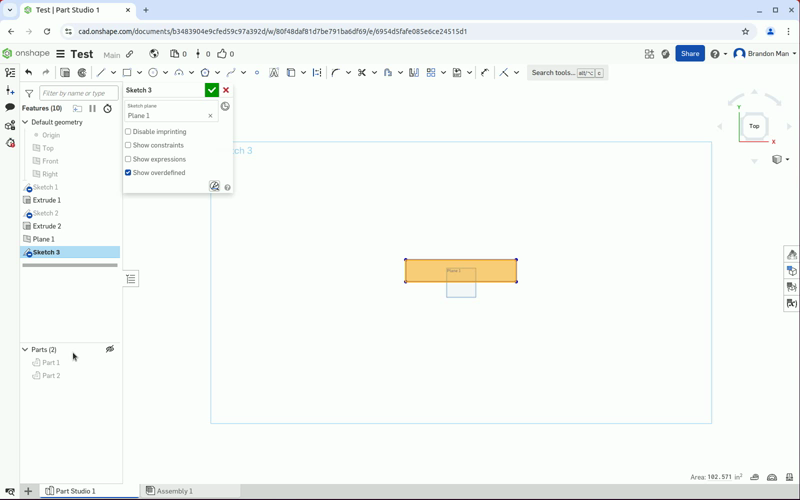
key(shift+e)
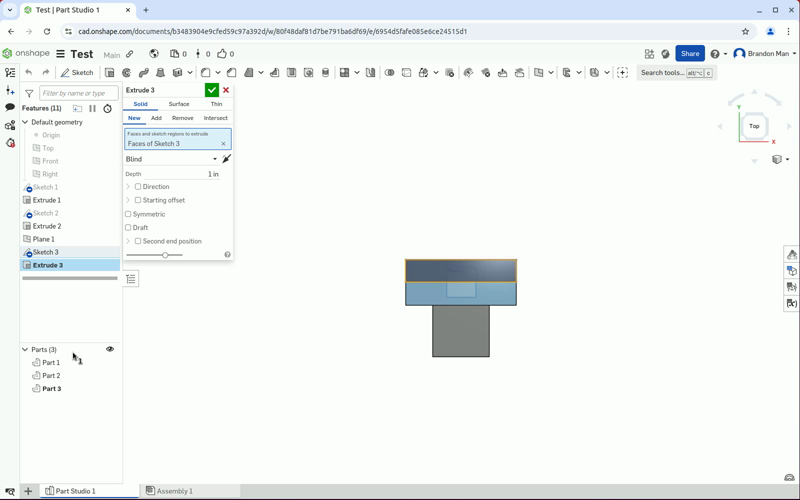
mouse_move(143, 106)
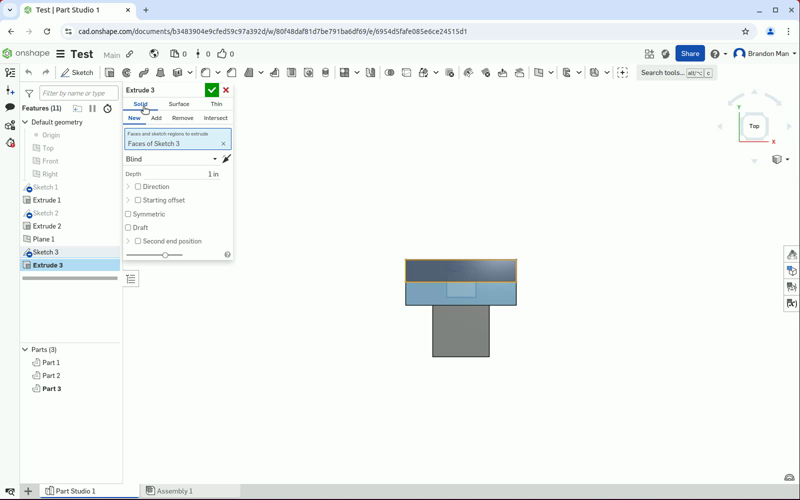
click(143, 106)
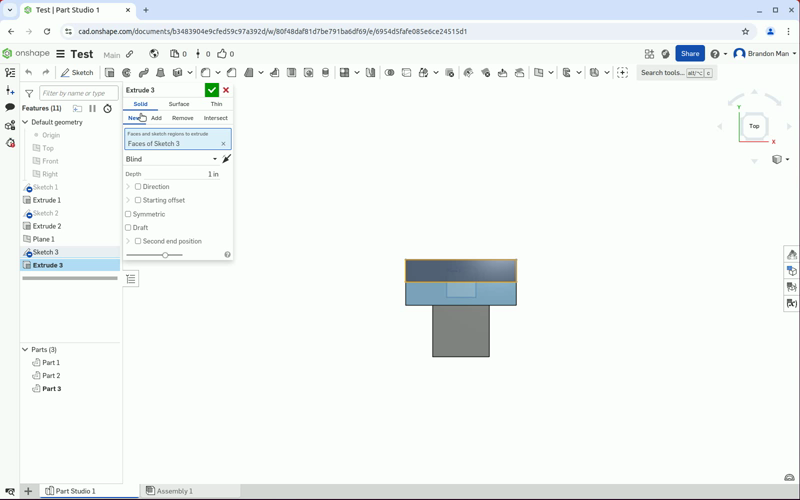
mouse_move(137, 120)
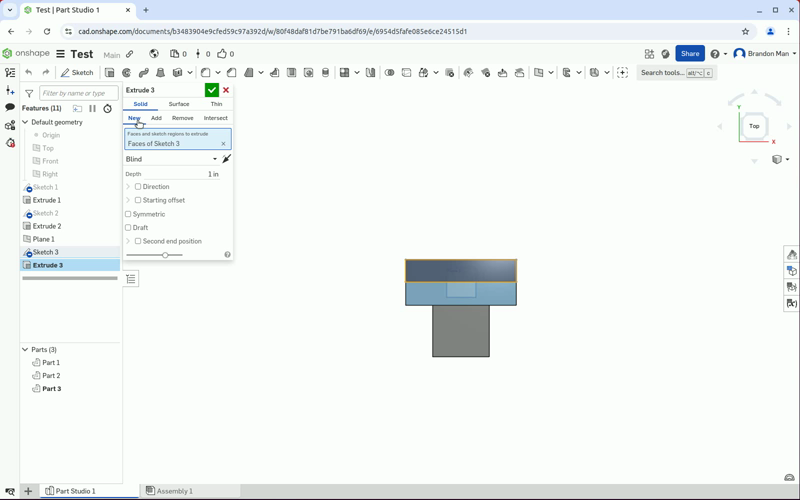
click(137, 120)
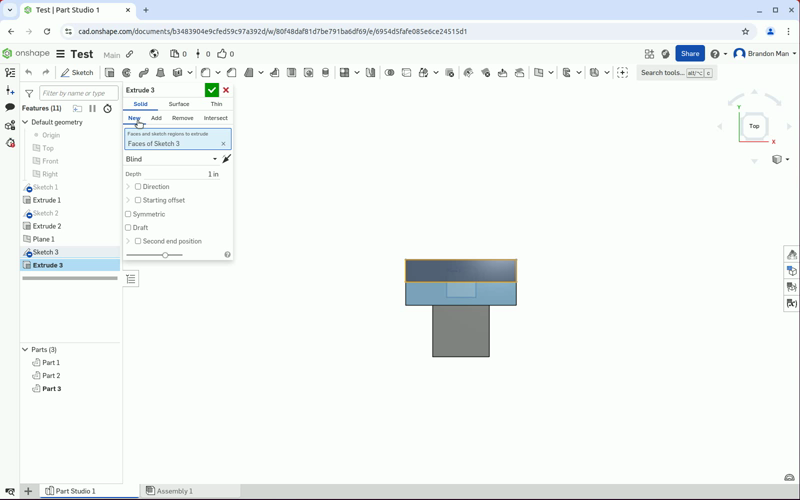
key(tab, 4)
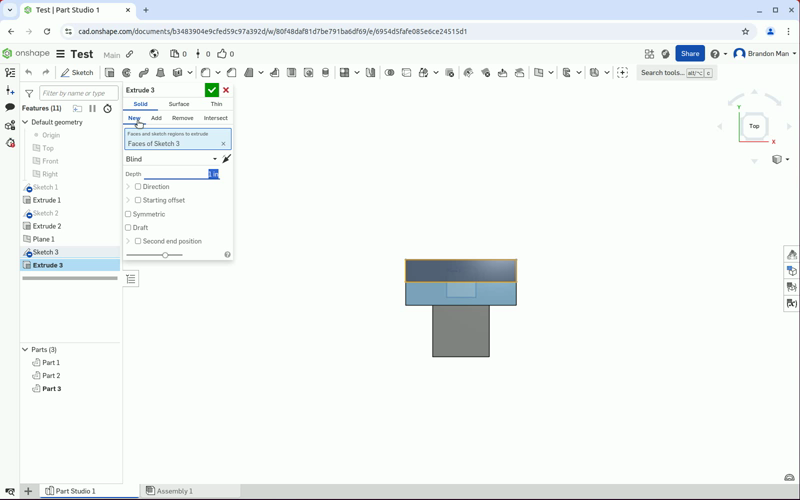
text(13.721)
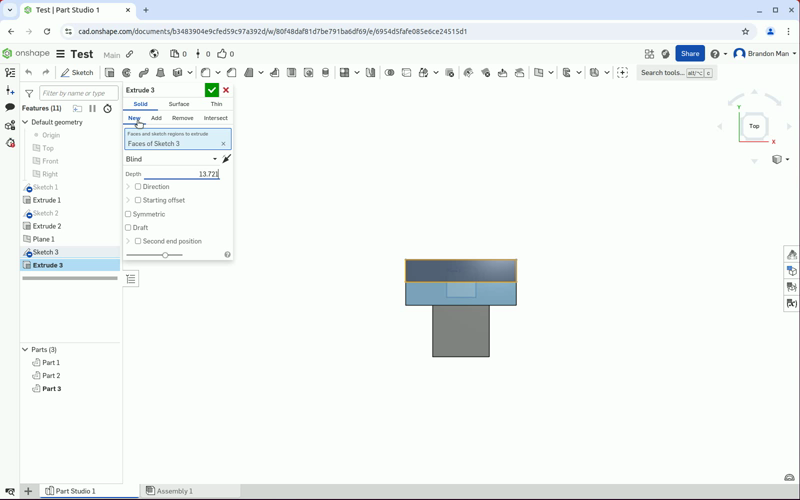
key(enter)
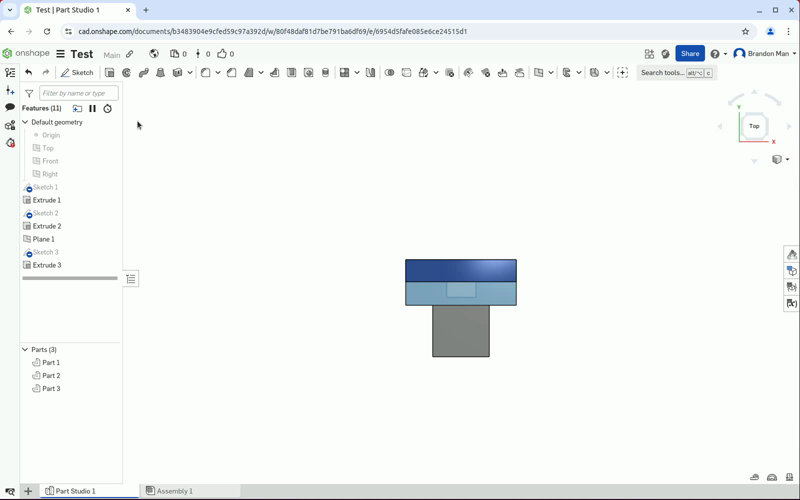
key(shift+h)
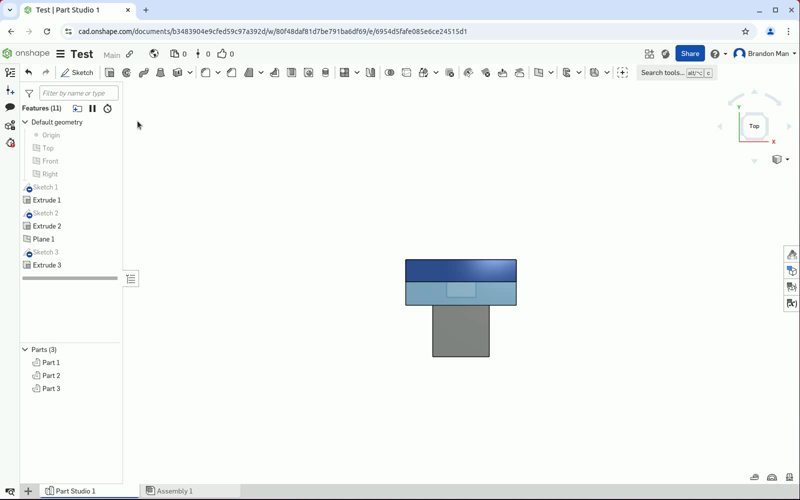
key(shift+h)
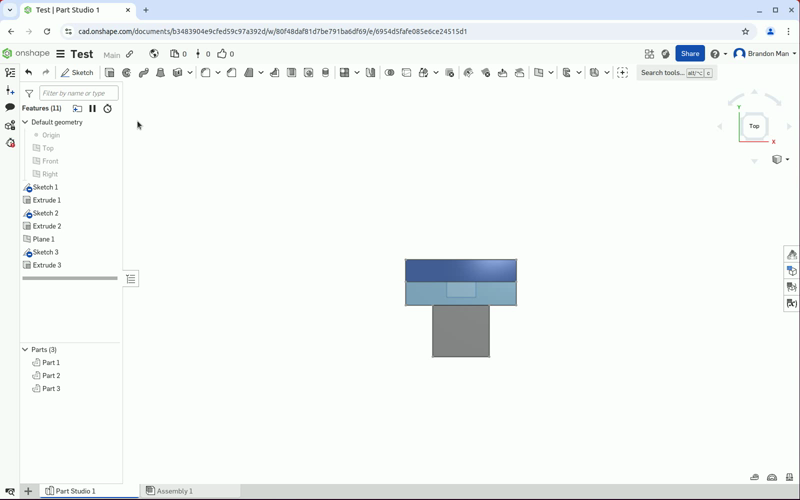
key(shift+7)
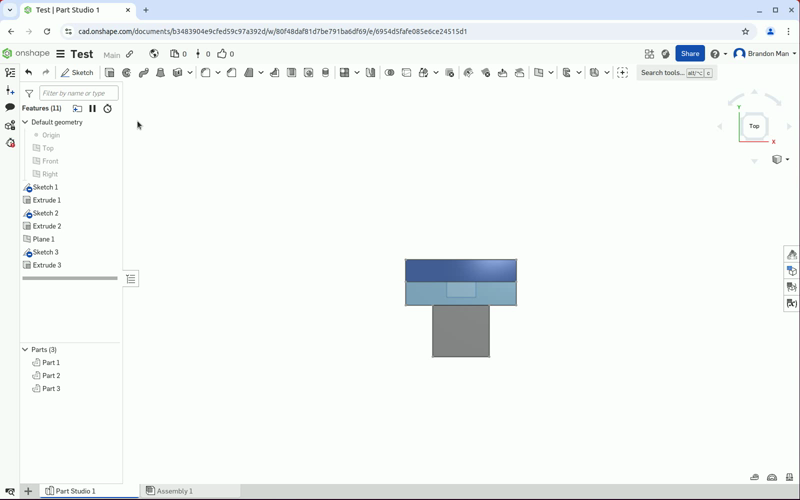
key(up, 3)
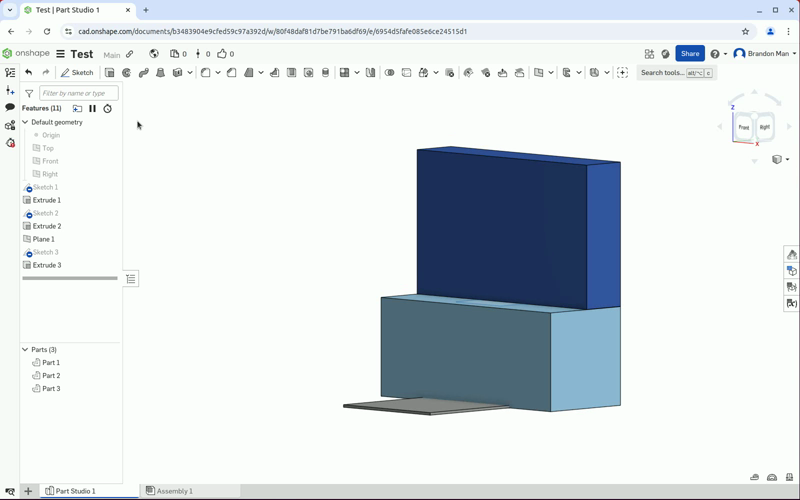
key(left, 3)
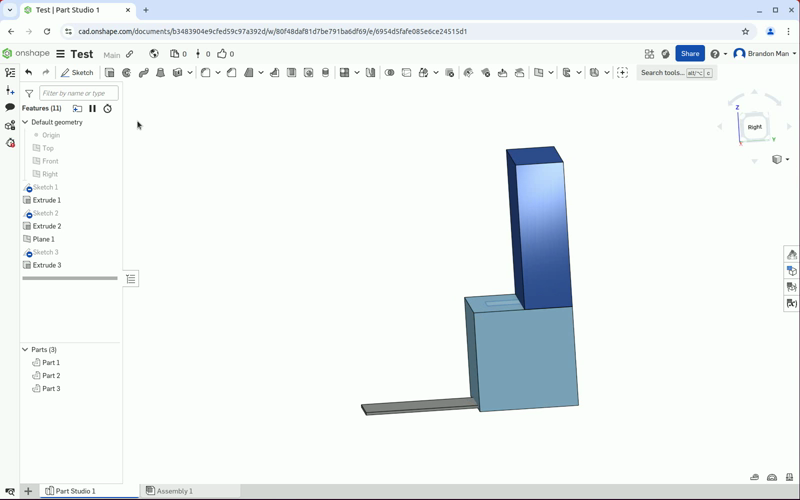
key(right, 3)
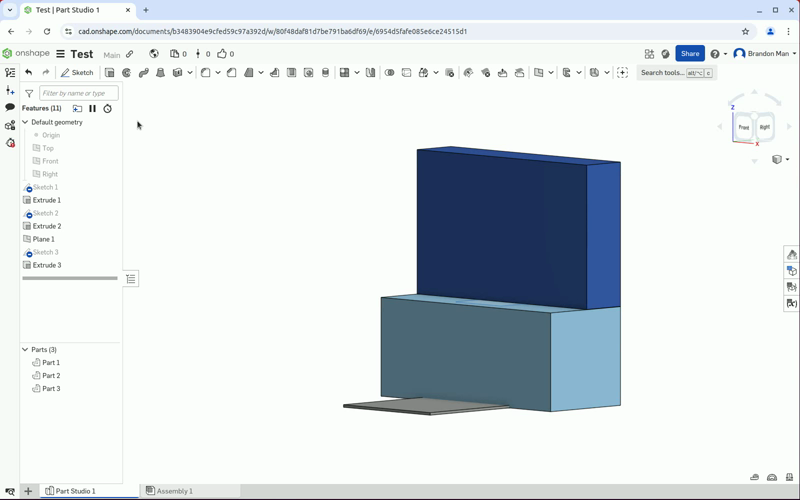
key(down, 3)
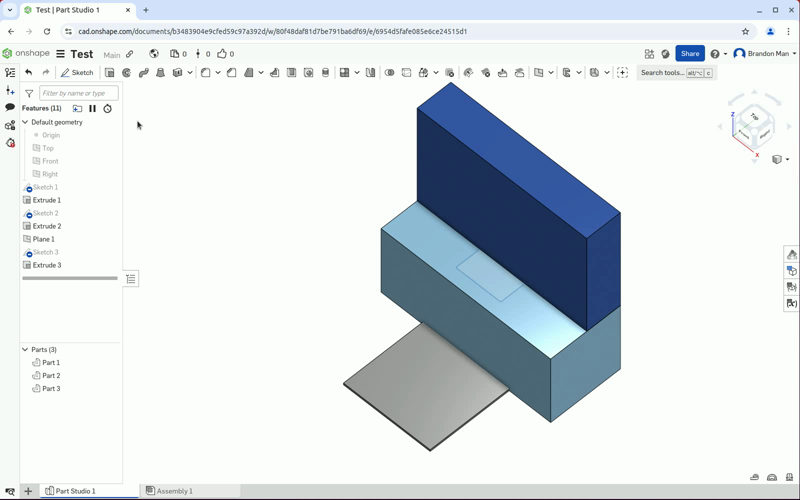
mouse_move(73, 189)
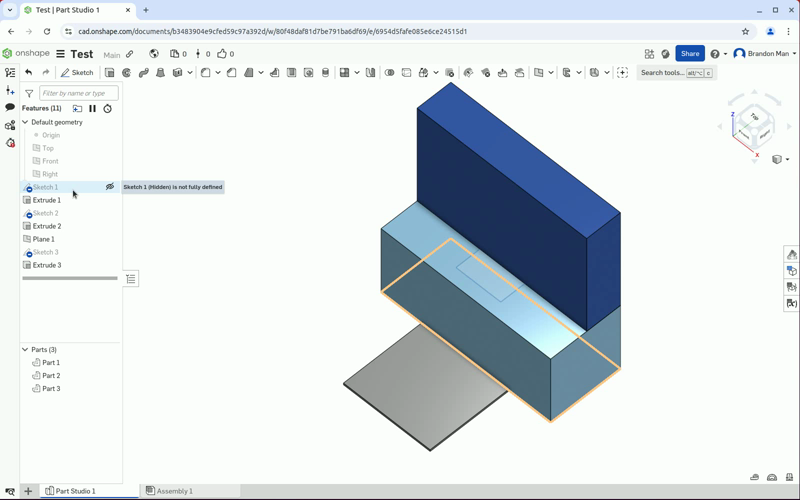
click(73, 189)